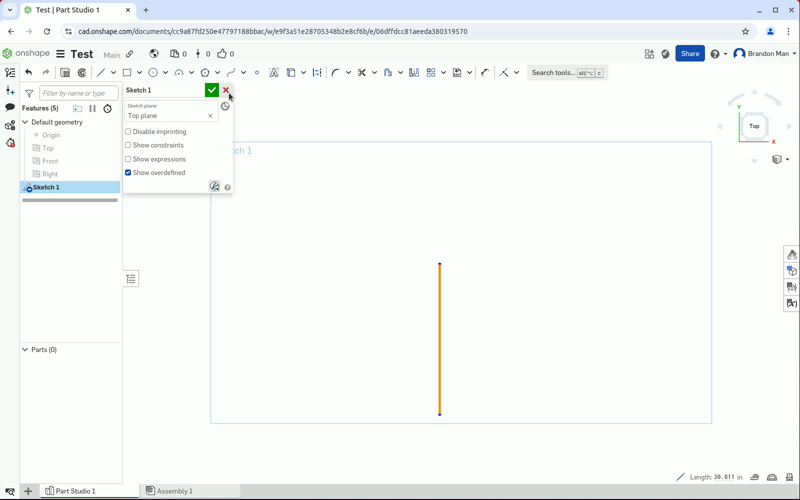
key(shift+h)
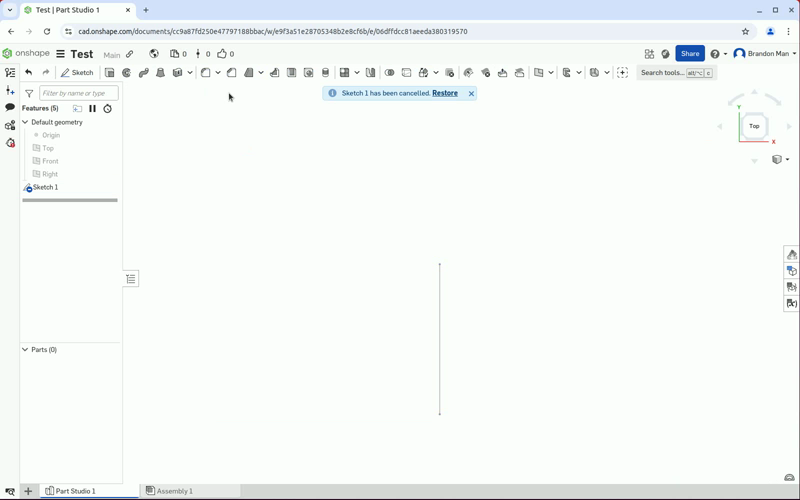
key(shift+s)
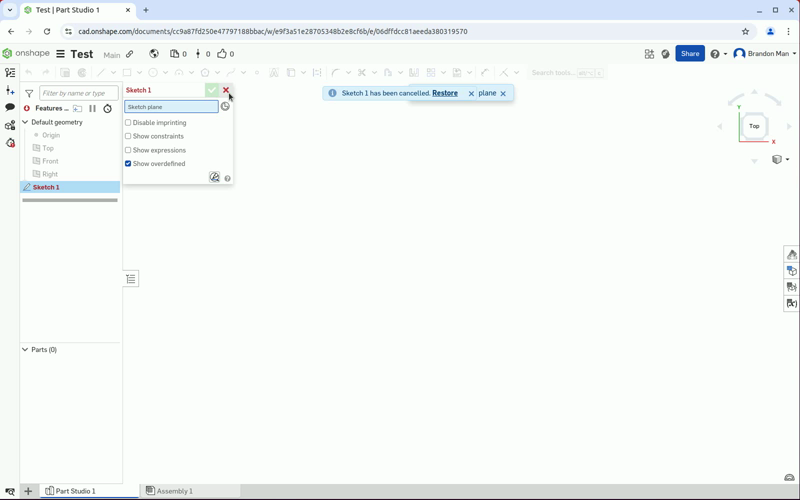
mouse_move(73, 150)
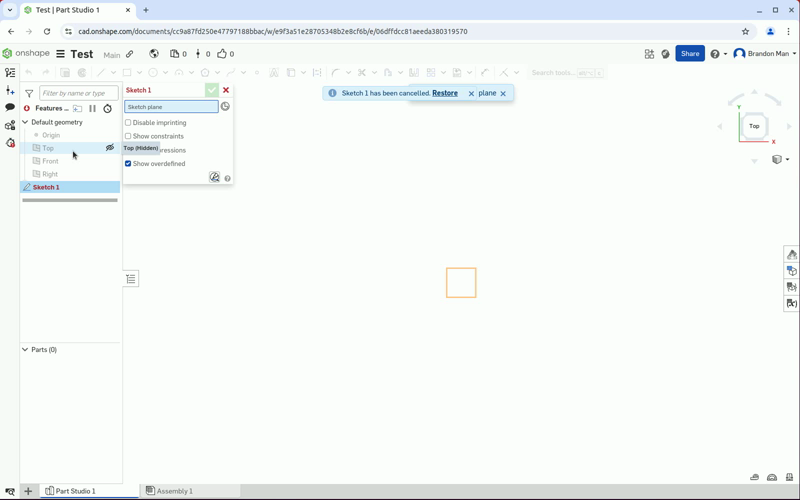
click(73, 150)
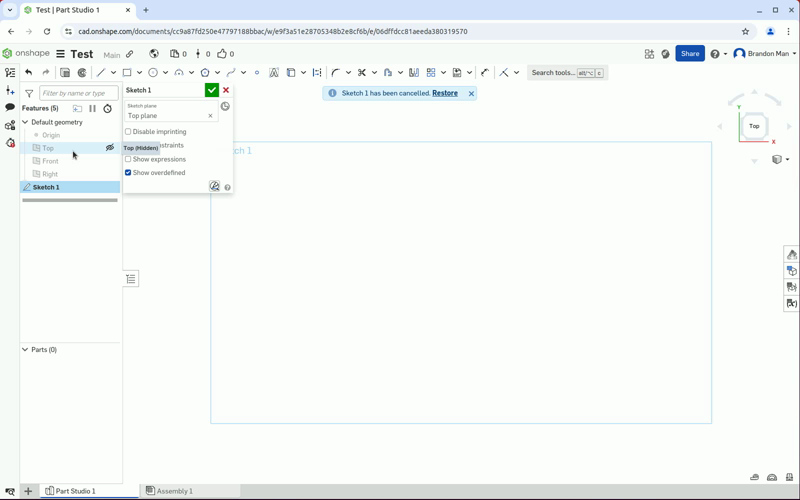
mouse_move(73, 352)
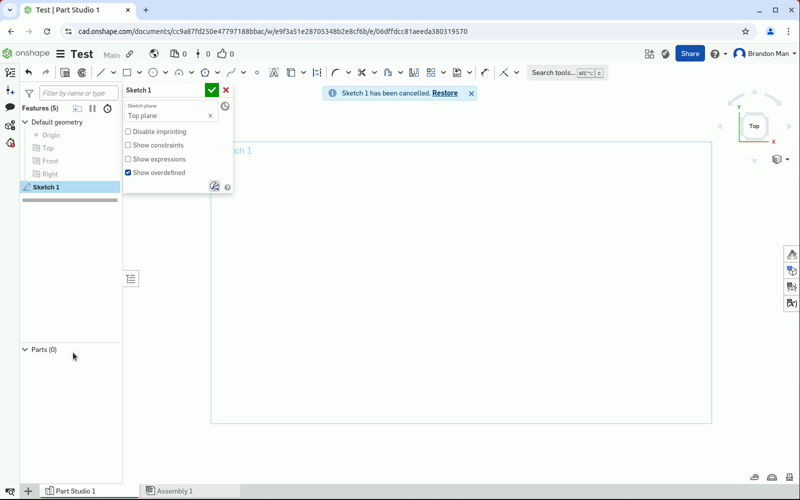
key(y)
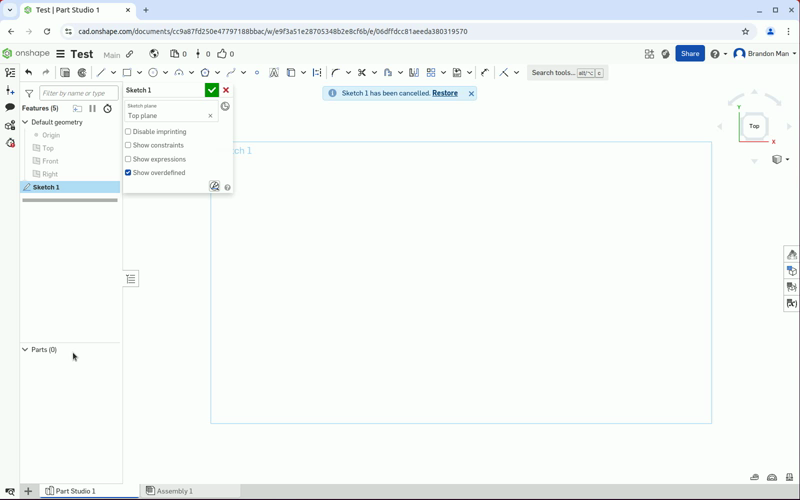
key(l)
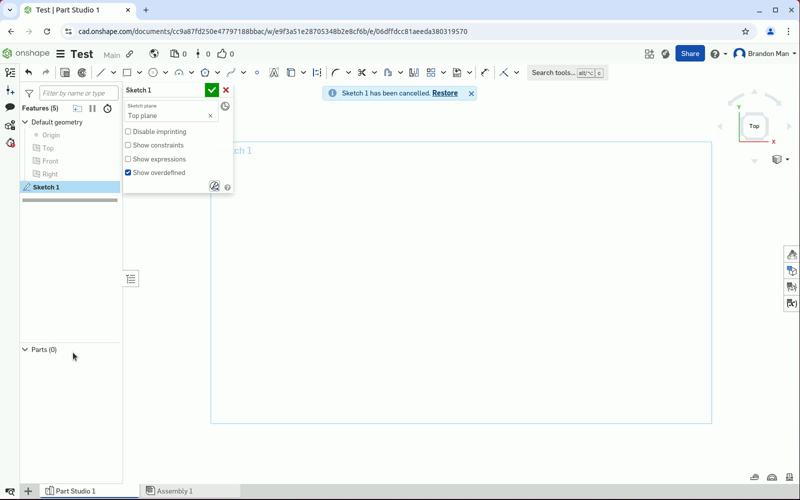
key_down(shift)
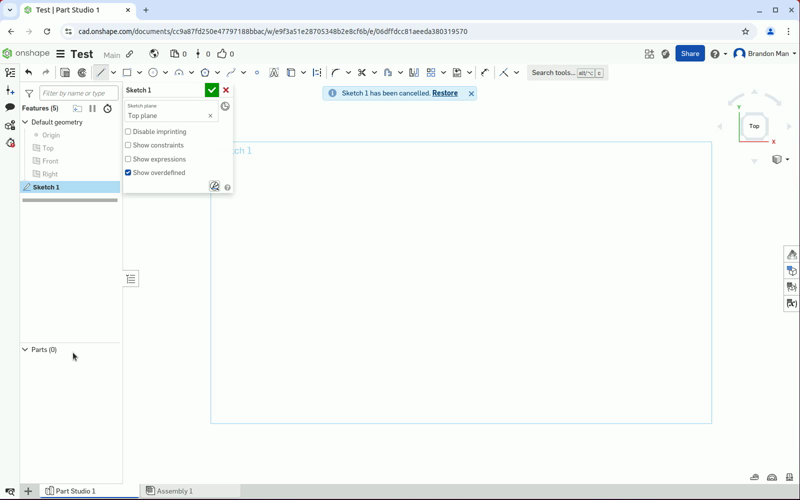
mouse_move(348, 395)
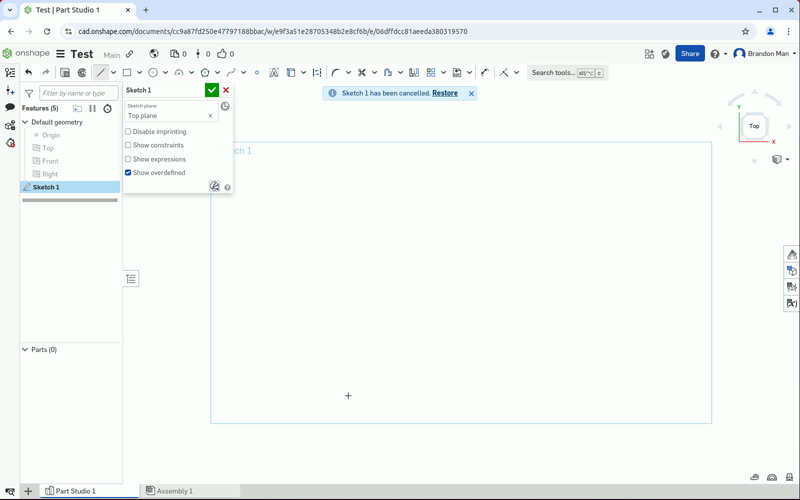
click(348, 395)
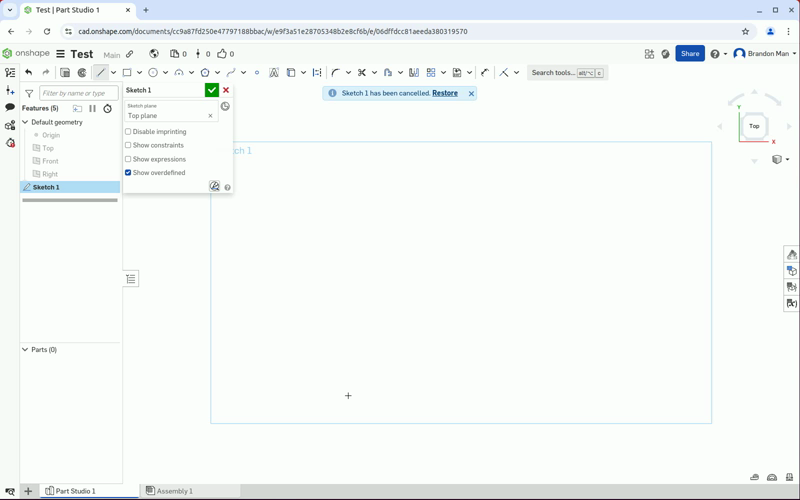
key_up(shift)
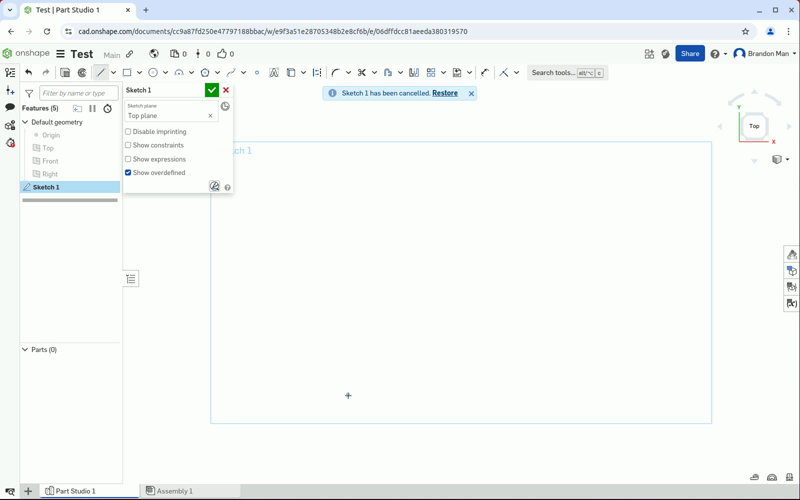
key_down(shift)
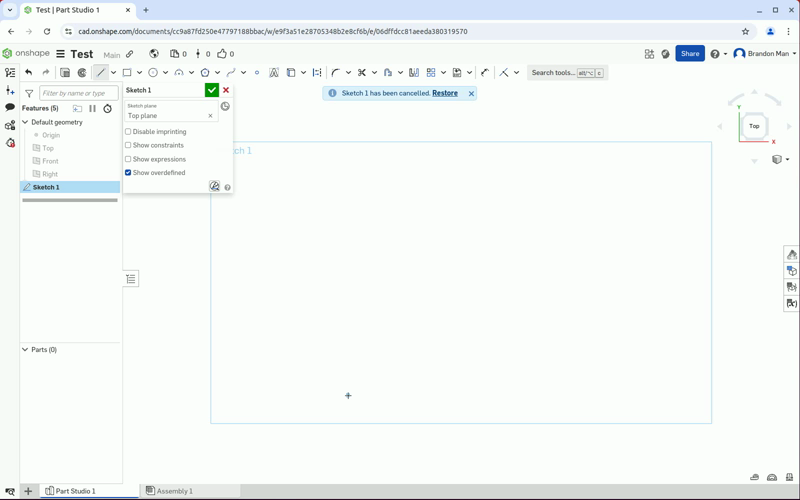
mouse_move(572, 395)
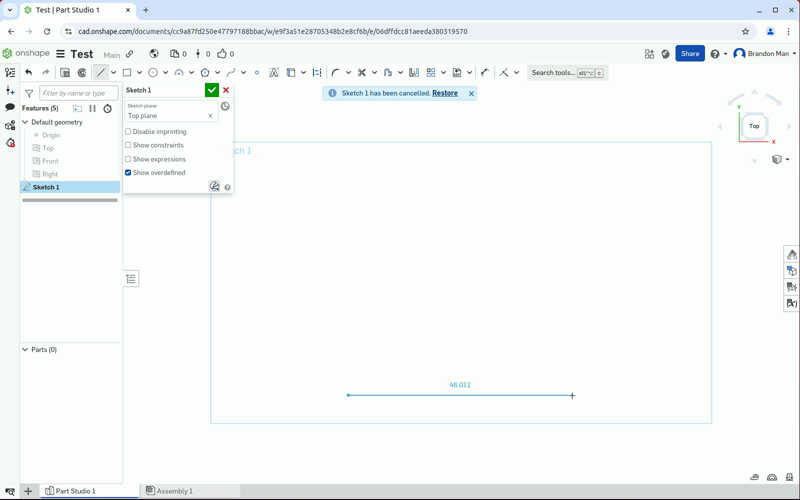
click(572, 395)
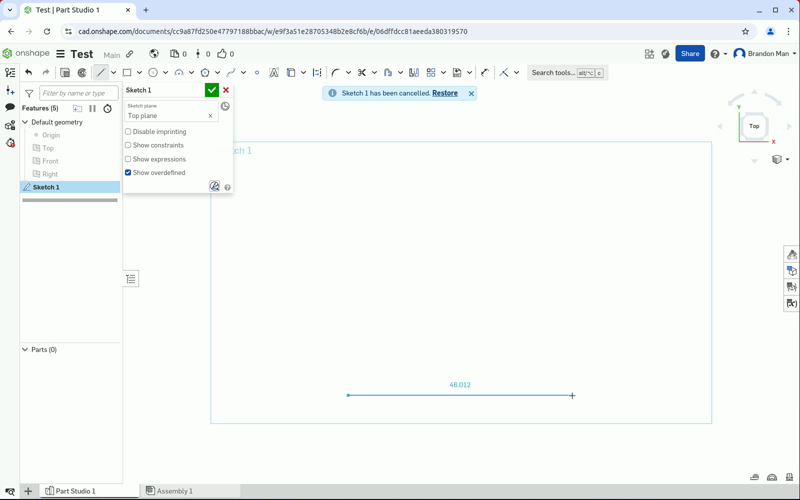
key_up(shift)
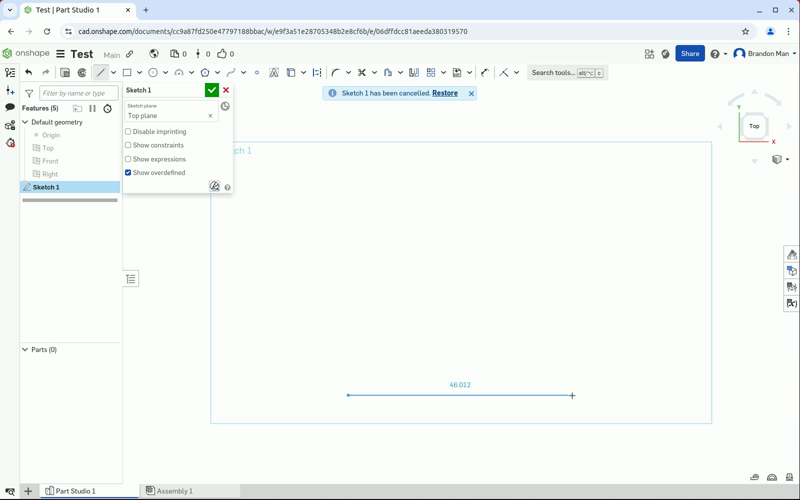
key_down(shift)
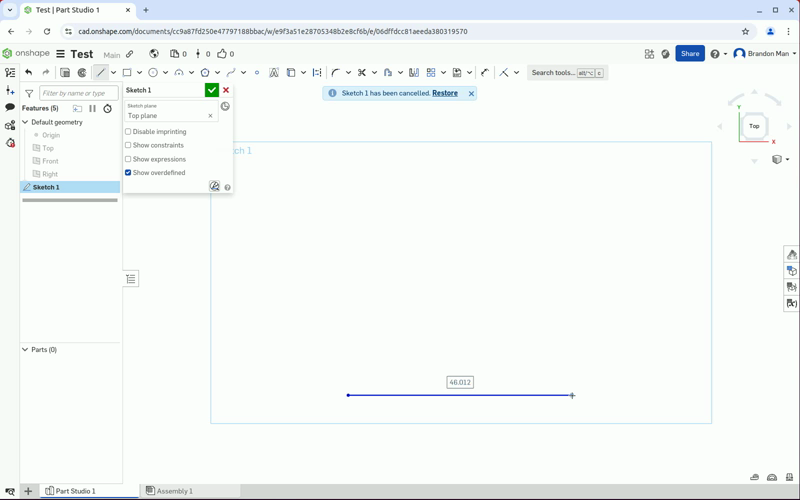
mouse_move(572, 171)
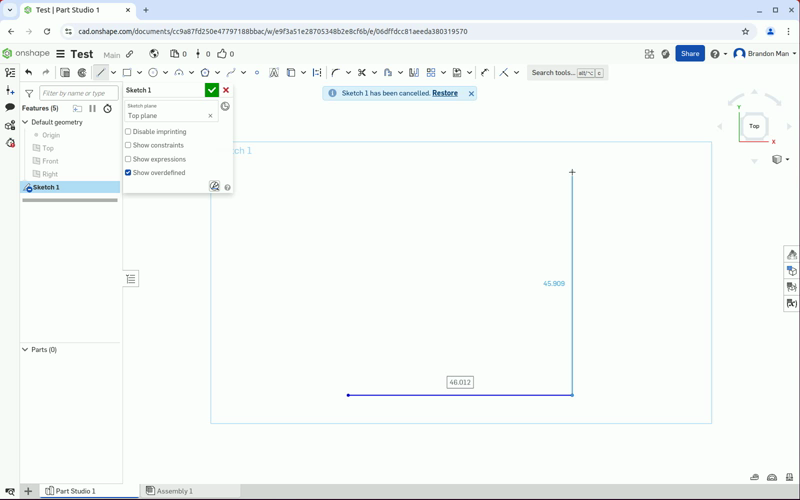
click(572, 171)
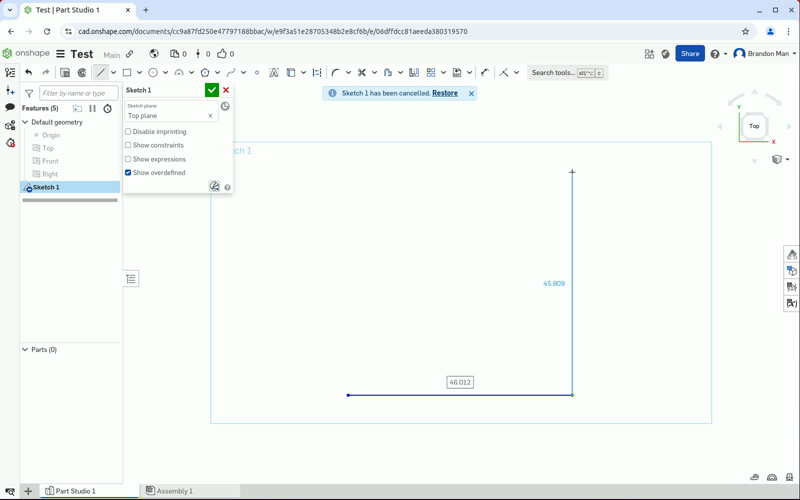
key_up(shift)
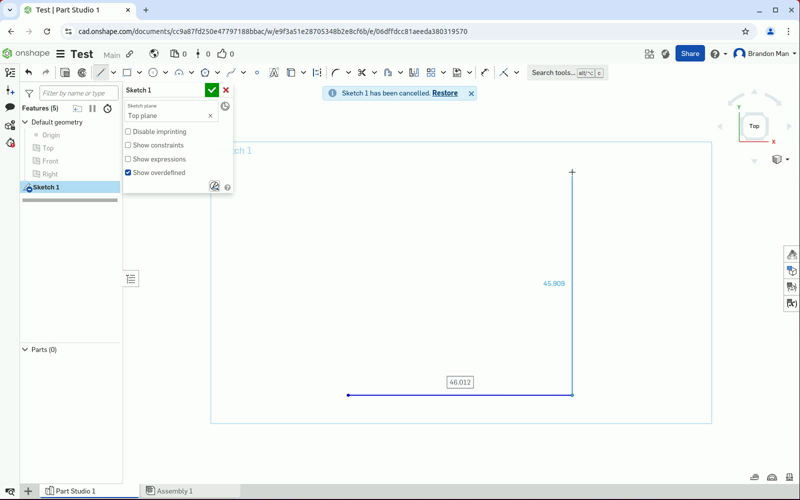
key_down(shift)
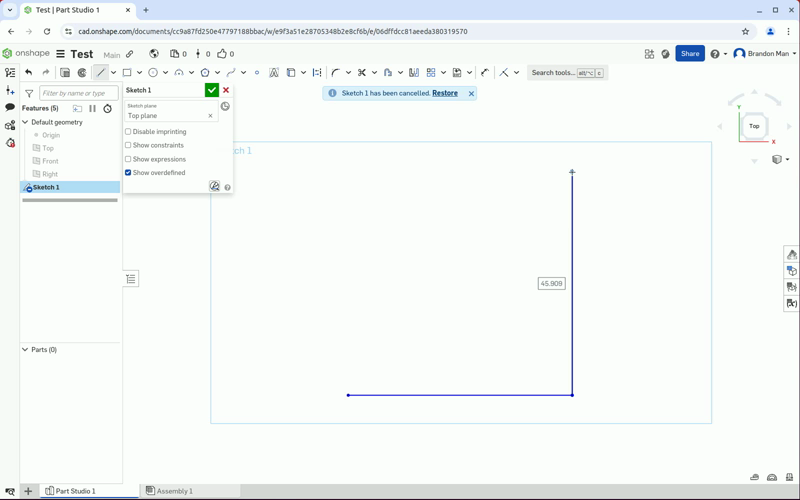
mouse_move(348, 171)
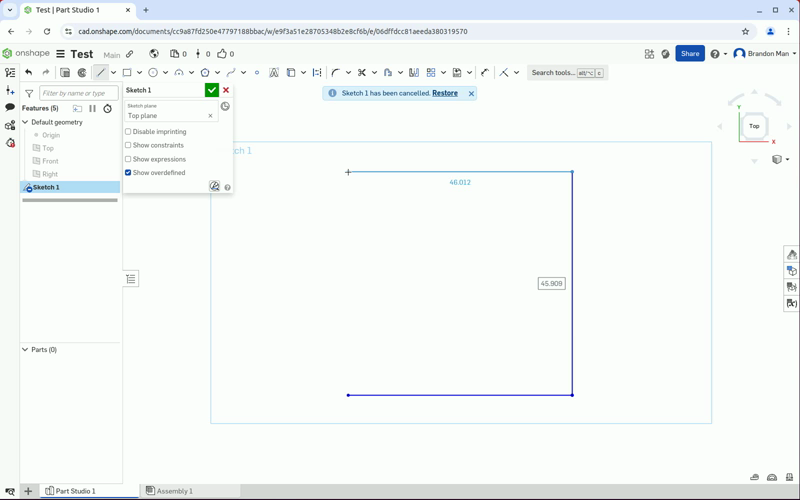
click(348, 171)
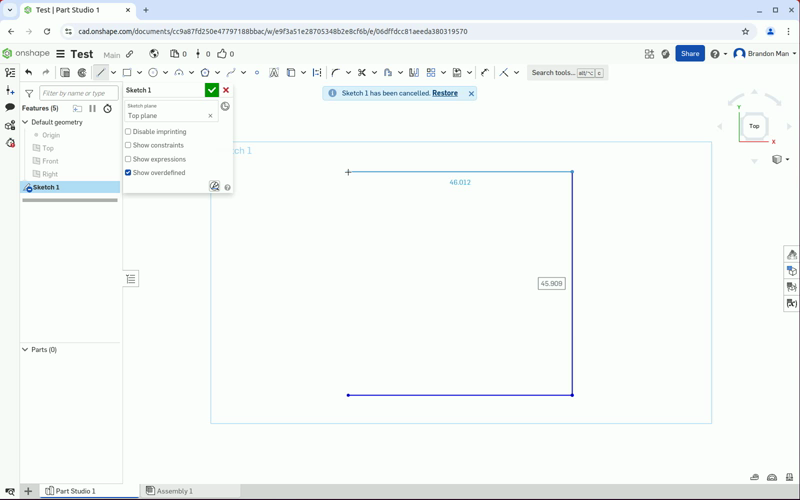
key_up(shift)
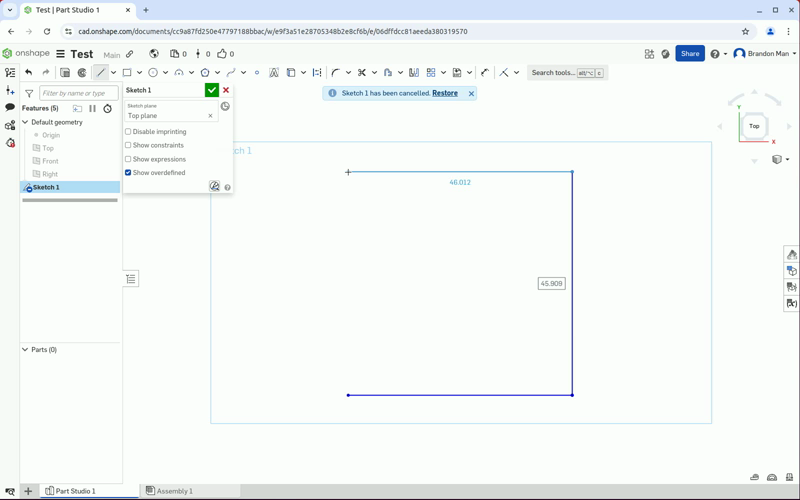
key_down(shift)
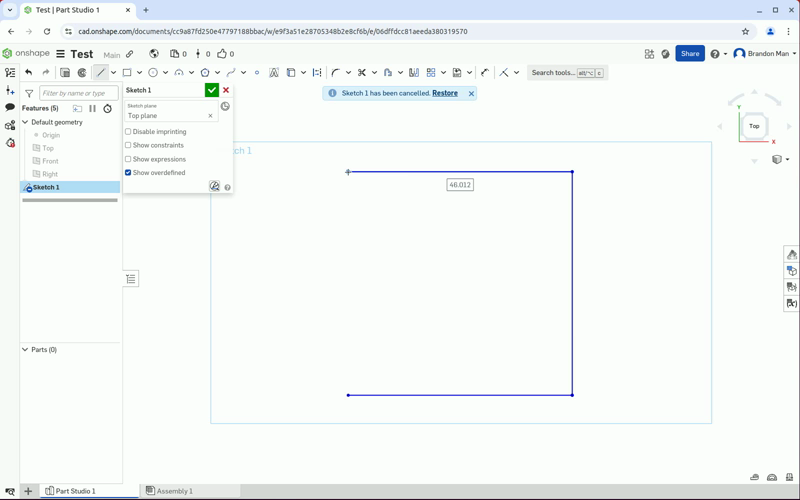
mouse_move(348, 395)
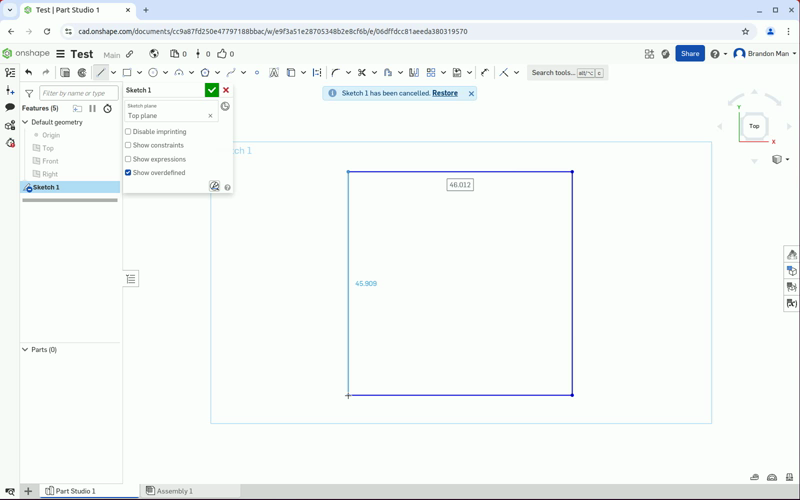
key_up(shift)
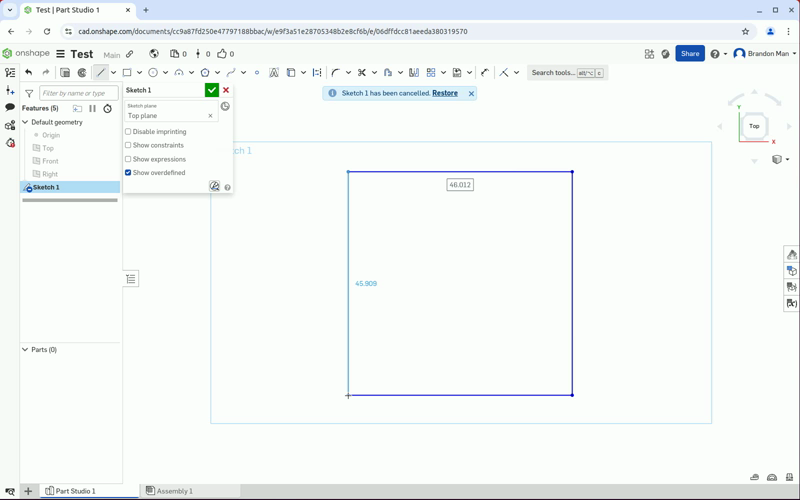
click(348, 395)
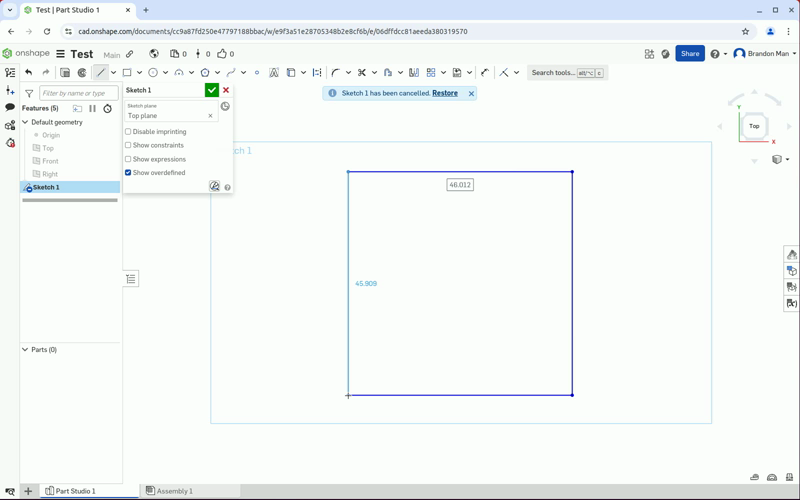
key(esc)
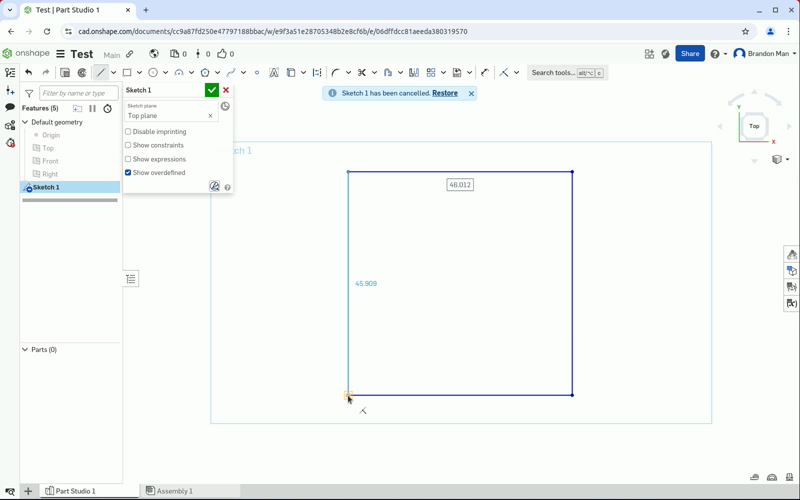
key(l)
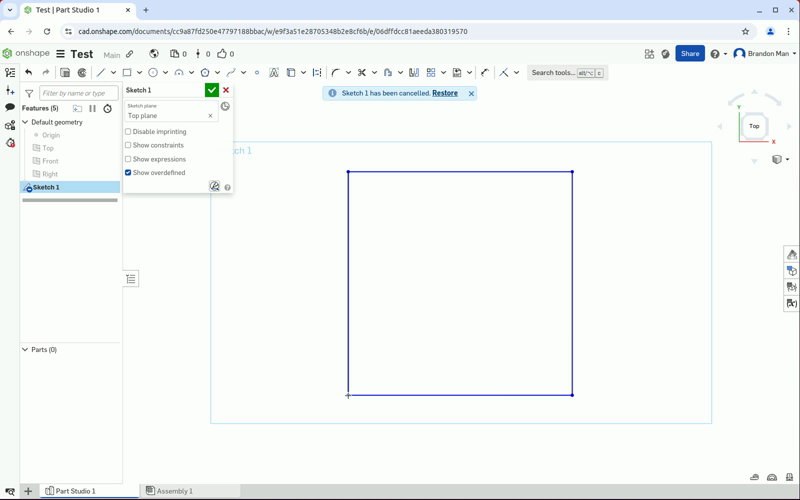
key_down(shift)
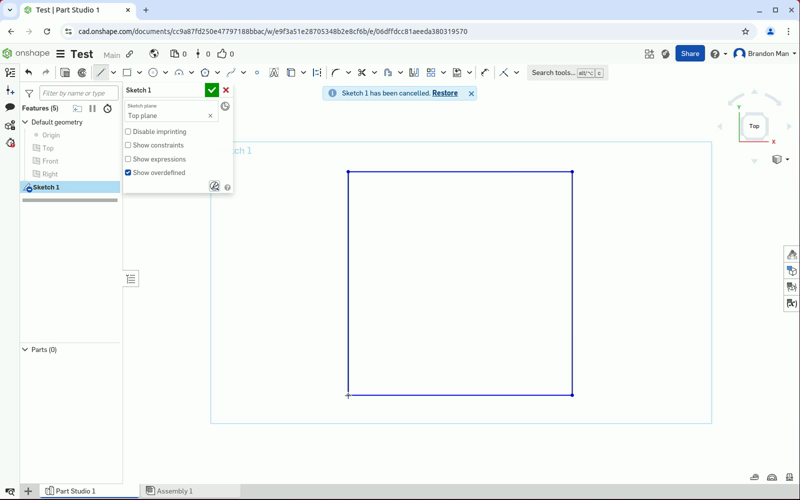
mouse_move(397, 345)
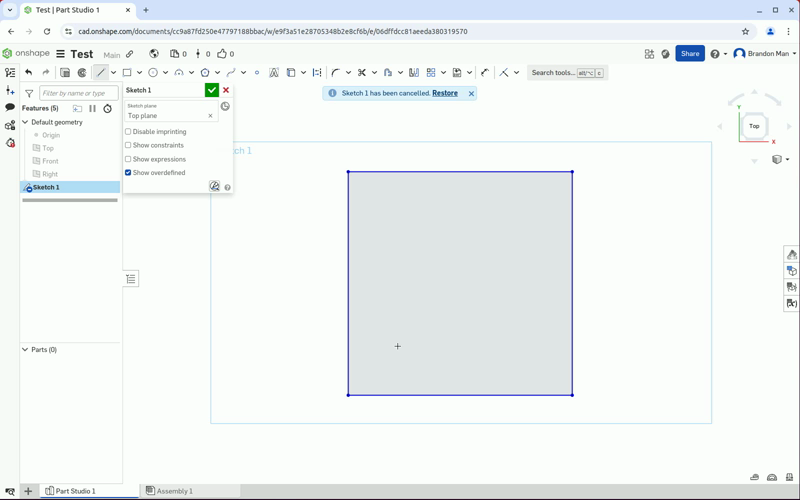
click(397, 345)
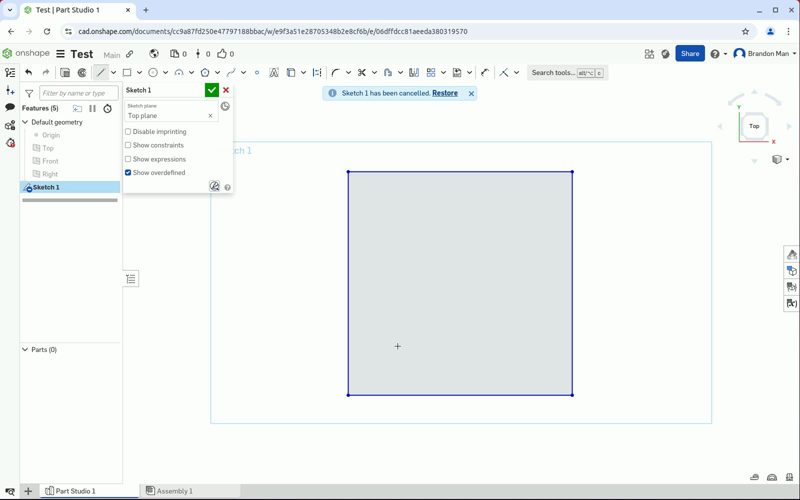
key_up(shift)
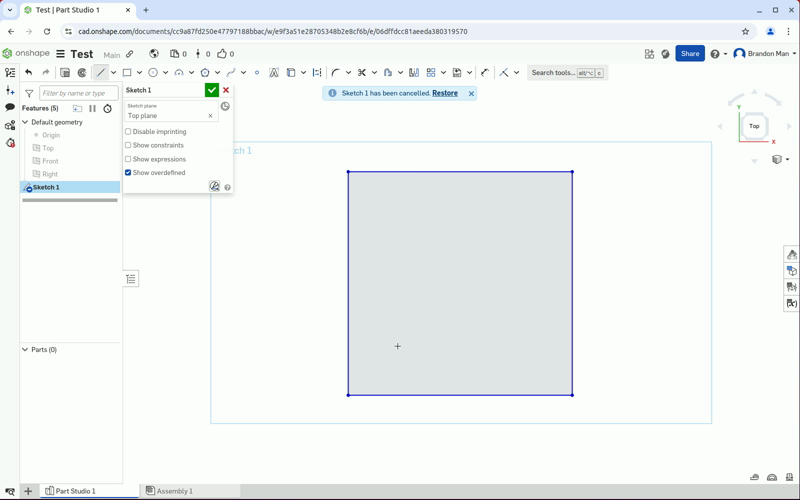
key_down(shift)
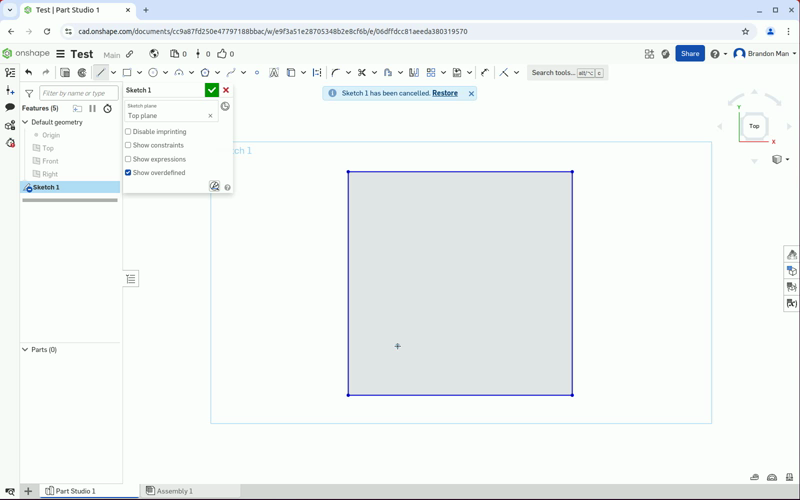
mouse_move(522, 345)
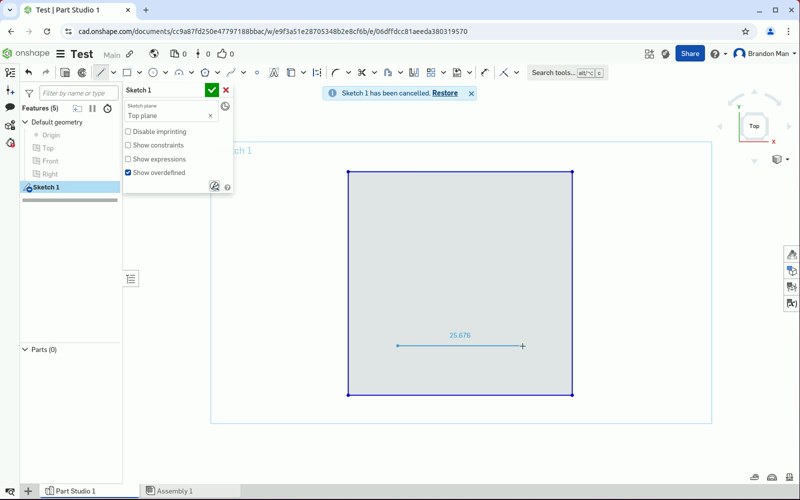
click(522, 345)
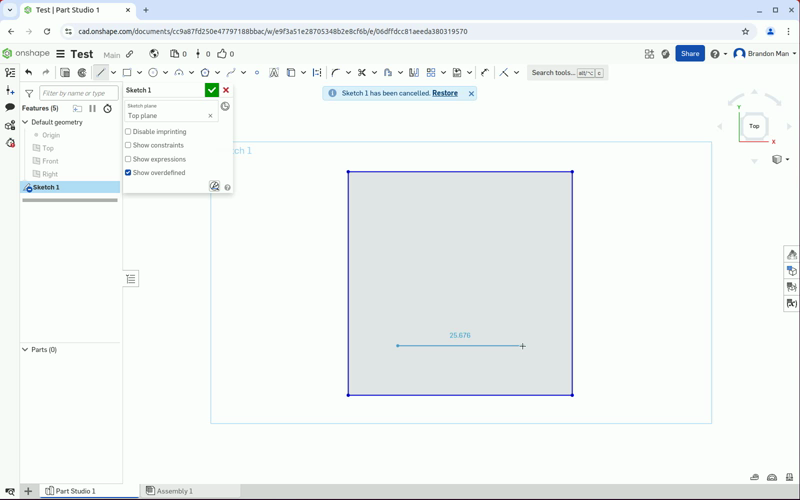
key_up(shift)
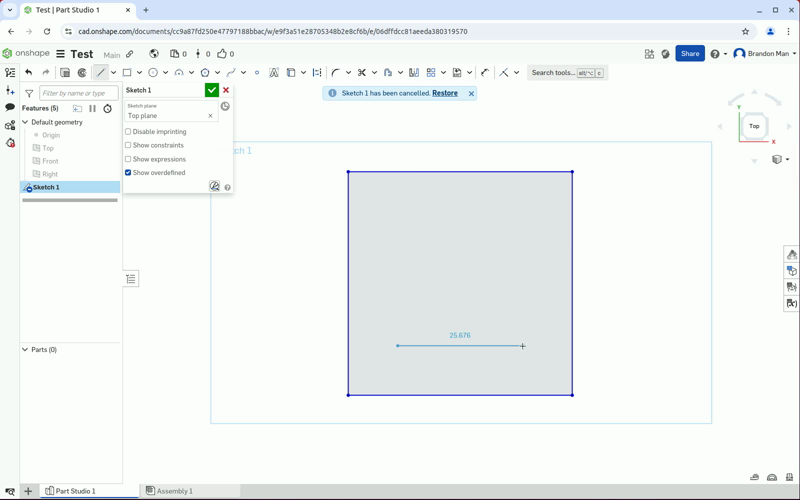
key_down(shift)
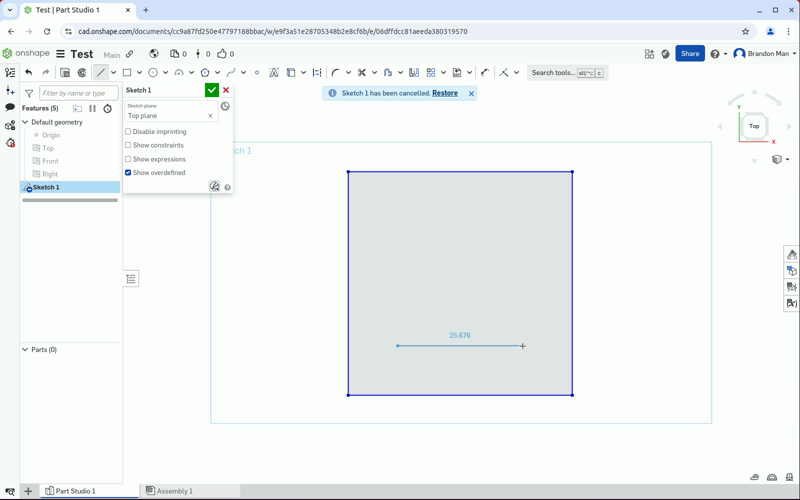
mouse_move(522, 221)
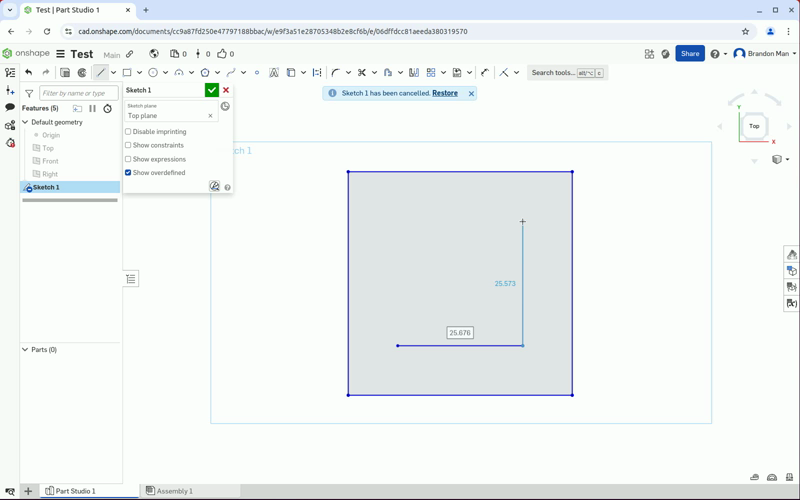
click(522, 221)
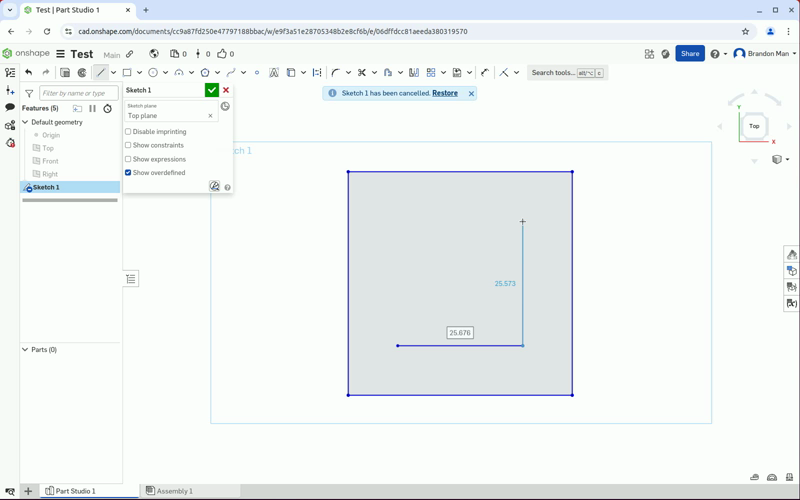
key_up(shift)
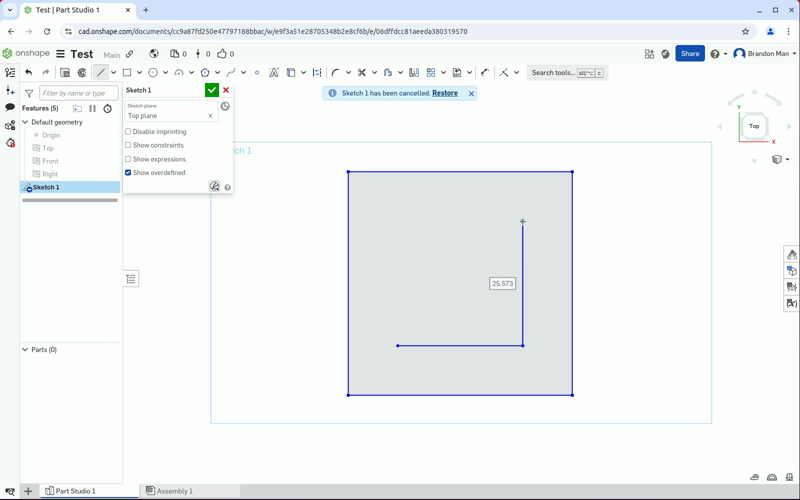
key_down(shift)
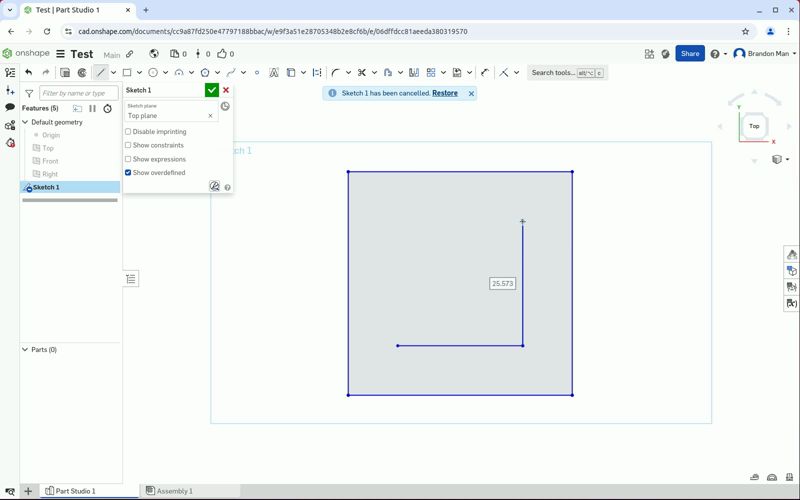
mouse_move(397, 221)
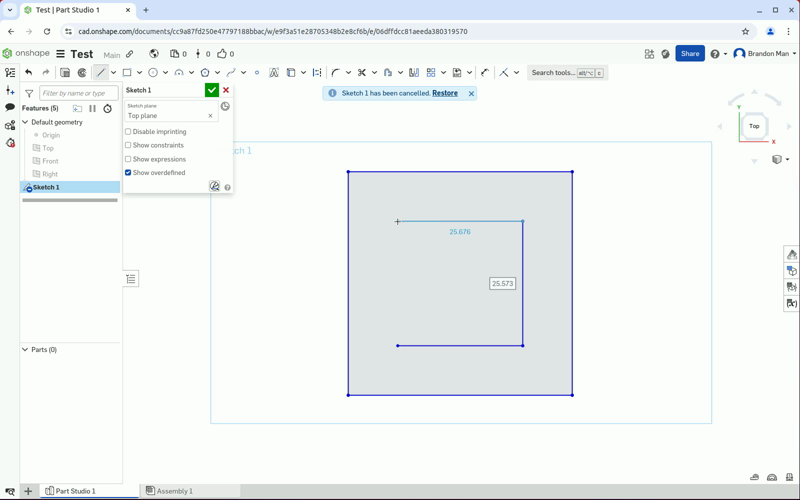
click(397, 221)
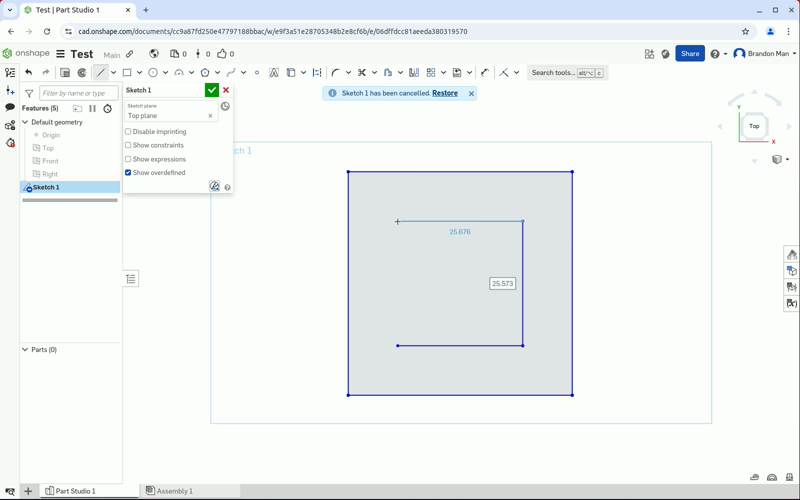
key_up(shift)
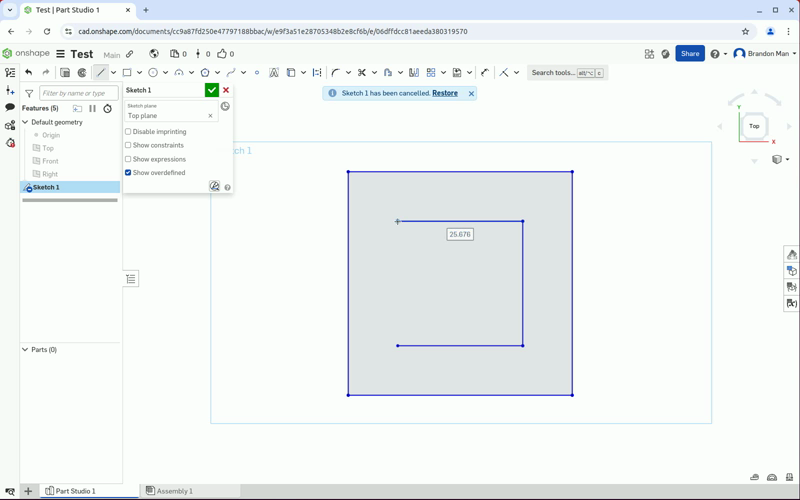
key_down(shift)
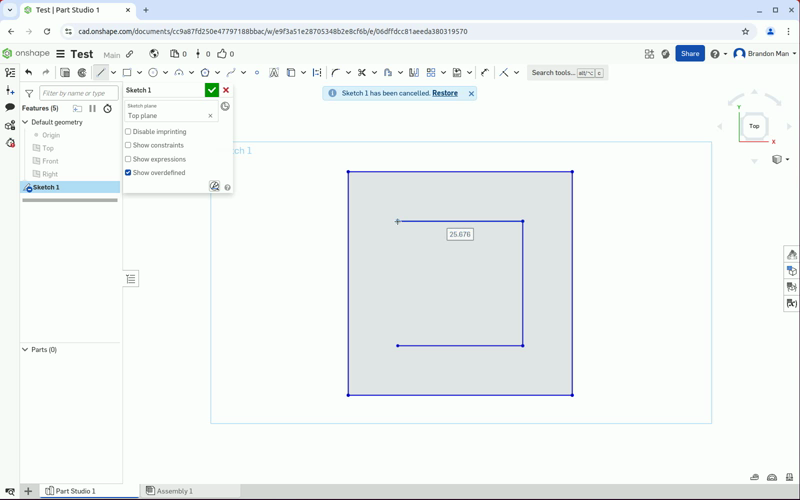
mouse_move(397, 345)
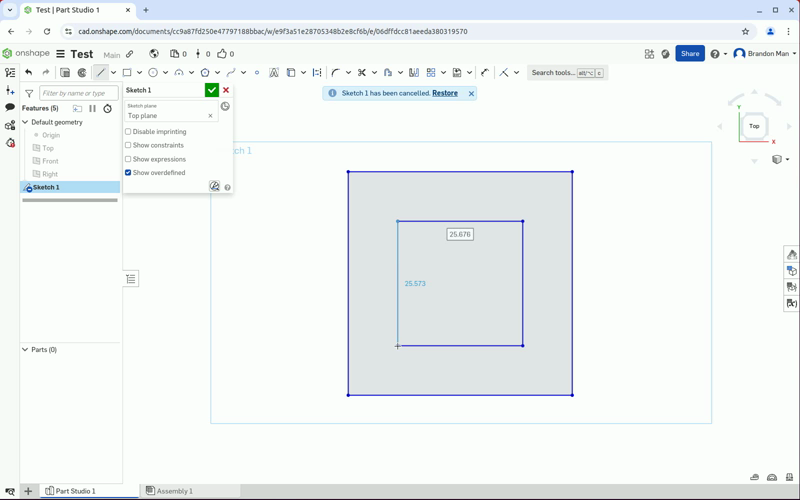
key_up(shift)
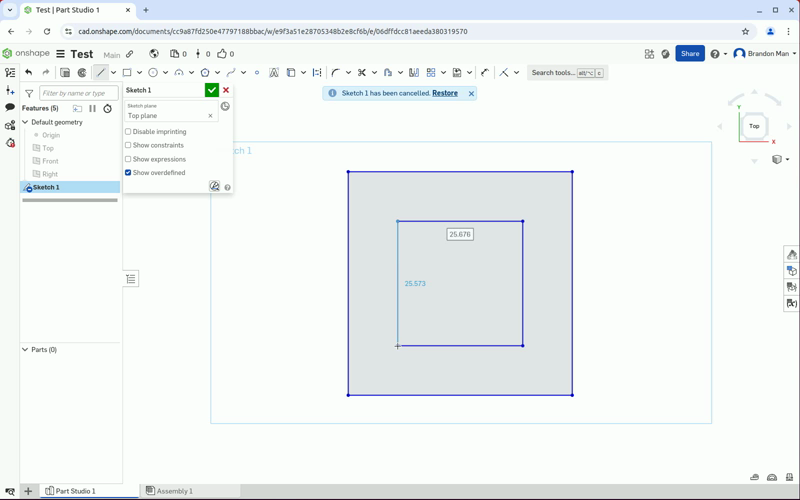
click(397, 345)
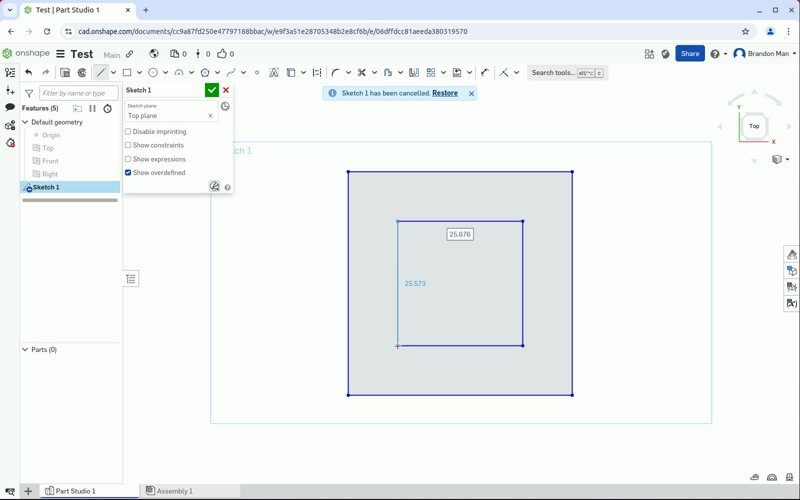
key(esc)
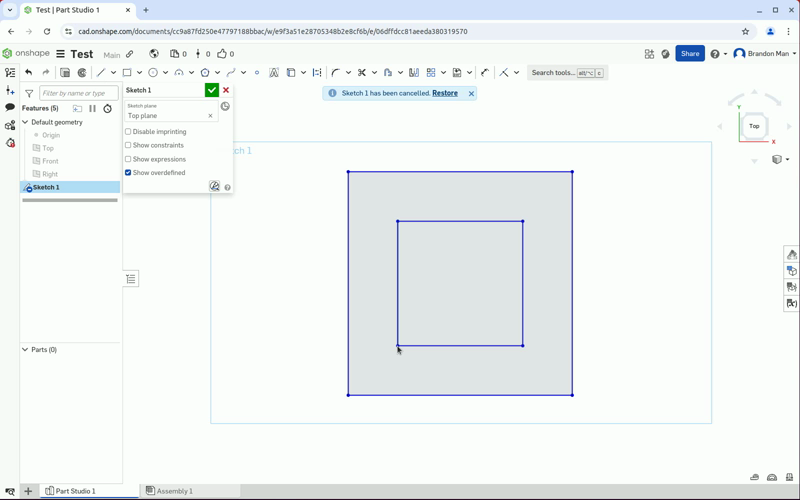
mouse_move(504, 195)
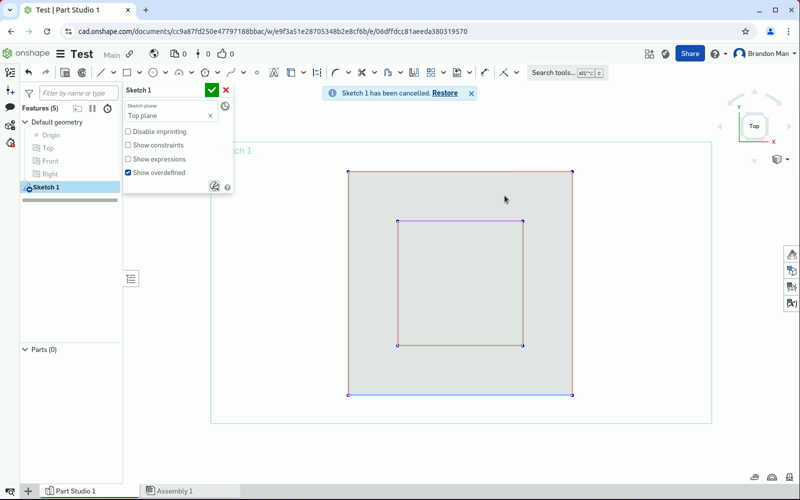
click(504, 195)
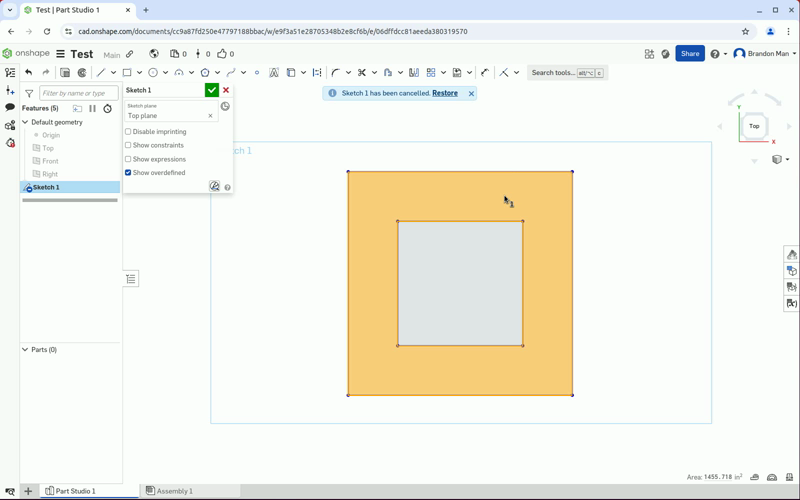
mouse_move(73, 352)
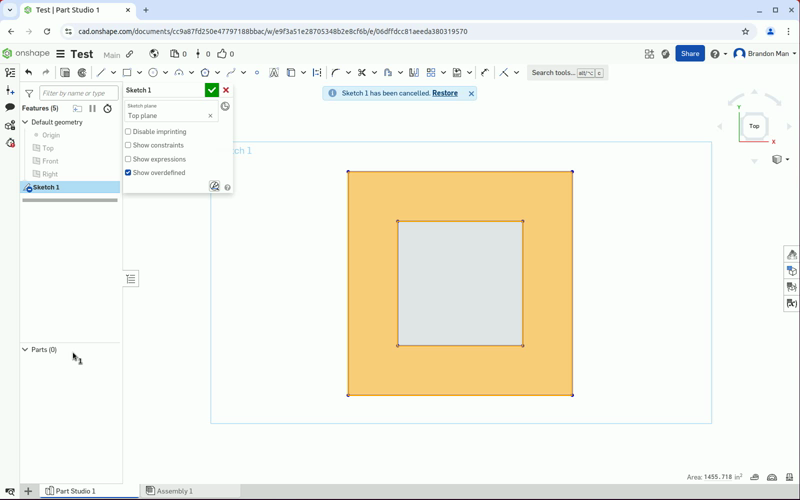
key(shift+y)
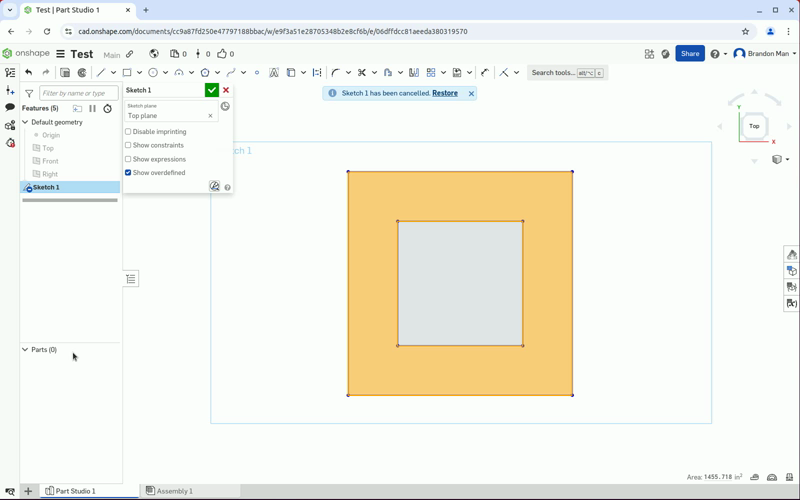
key(shift+e)
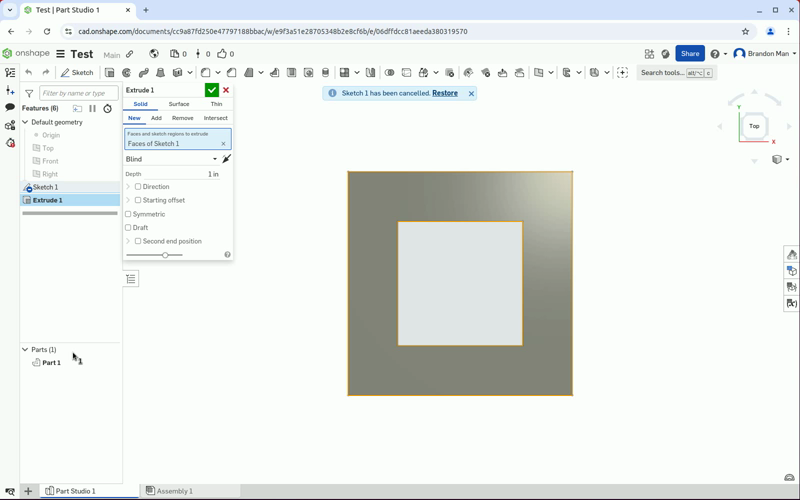
mouse_move(143, 106)
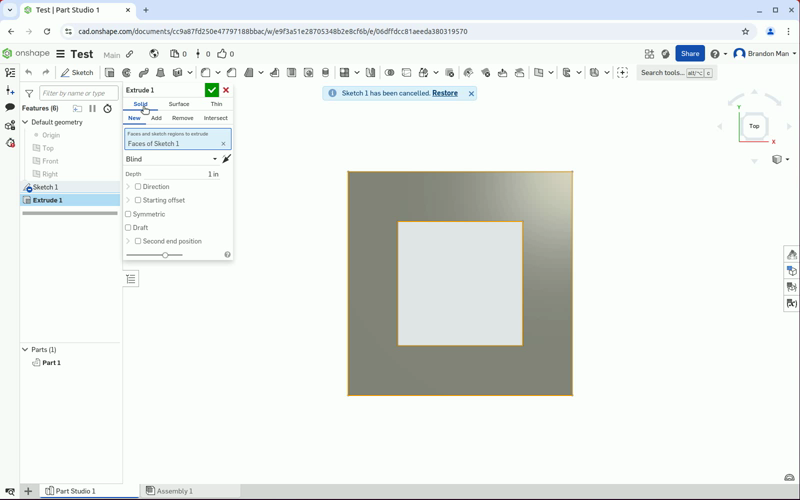
click(143, 106)
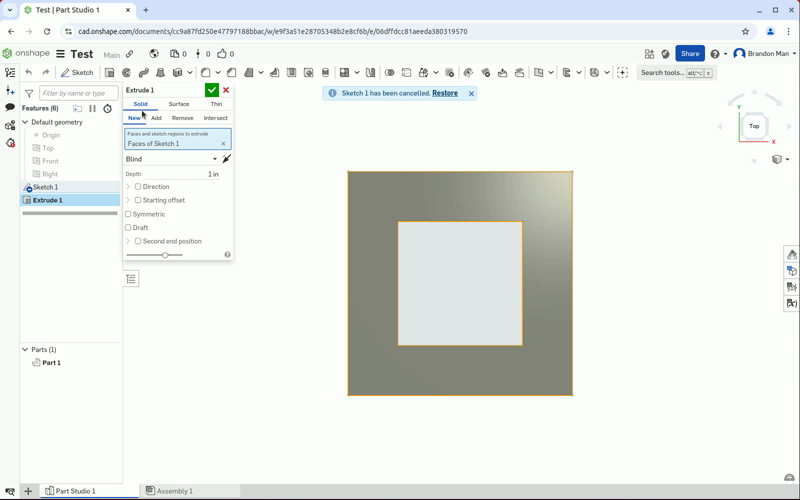
mouse_move(137, 120)
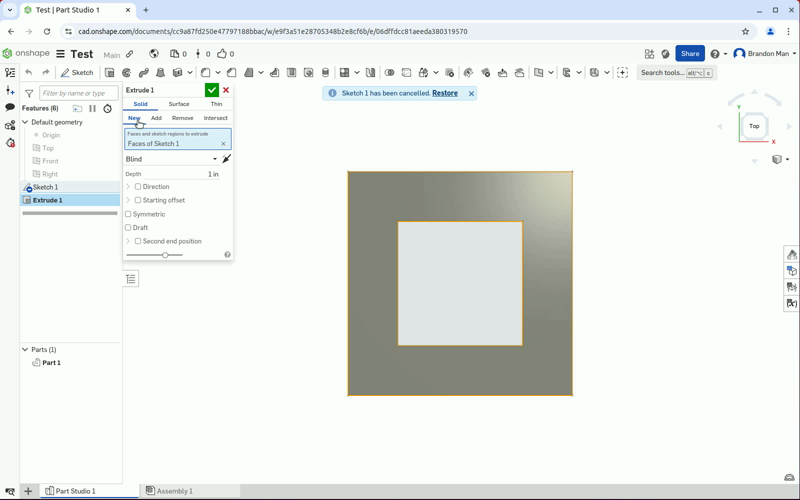
click(137, 120)
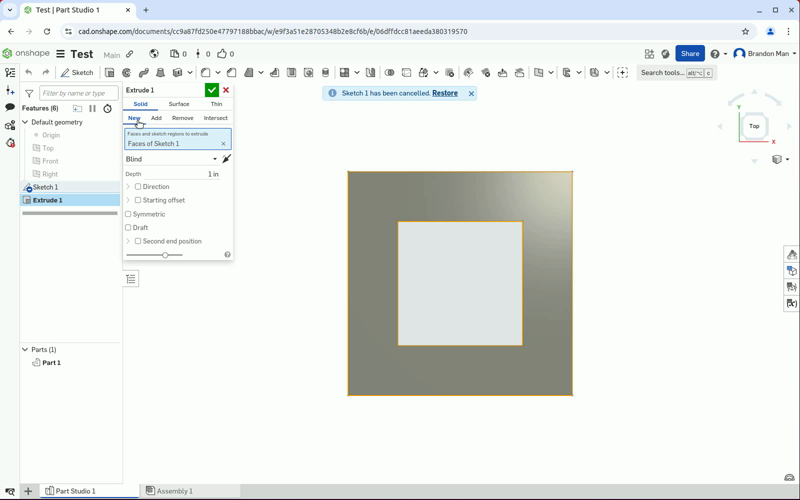
key(tab, 4)
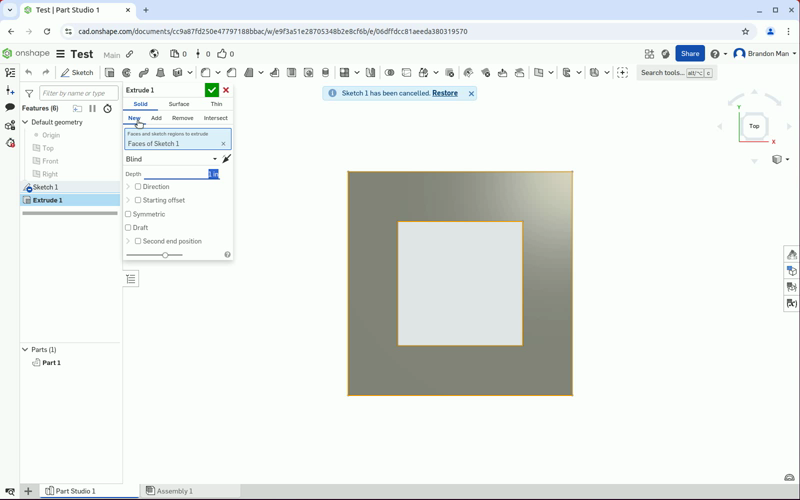
text(4.574)
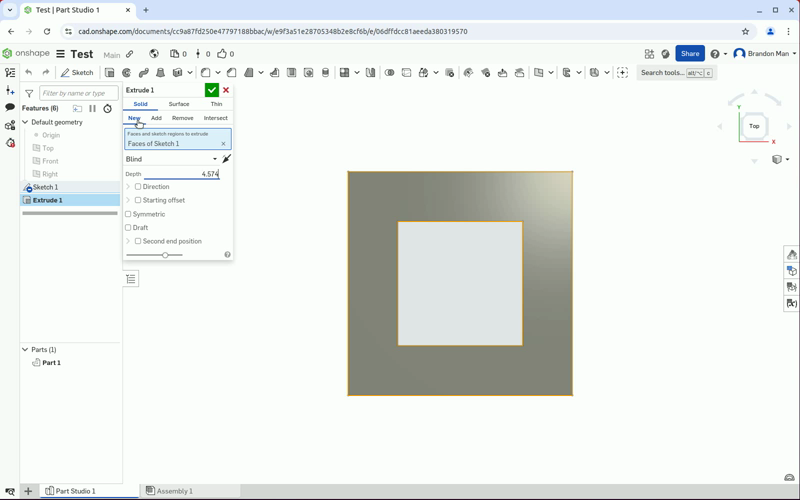
key(enter)
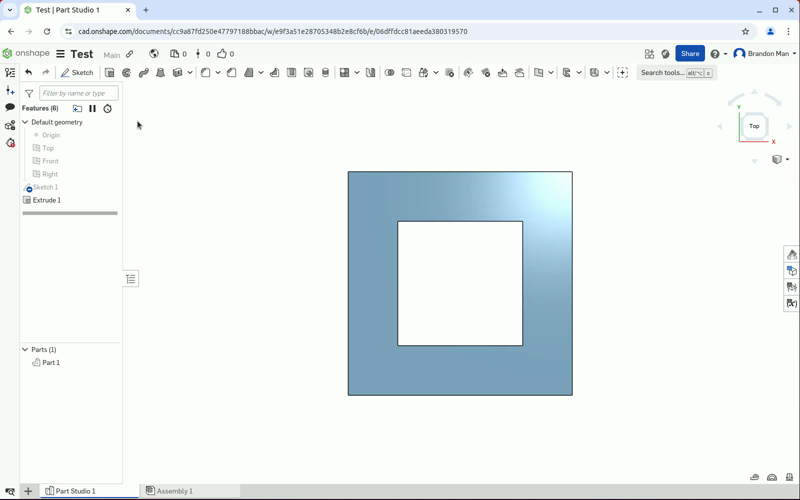
key(shift+h)
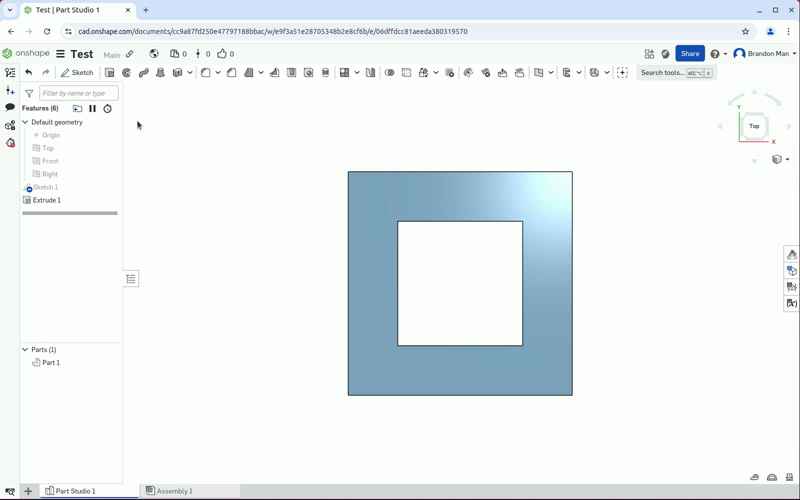
key(shift+h)
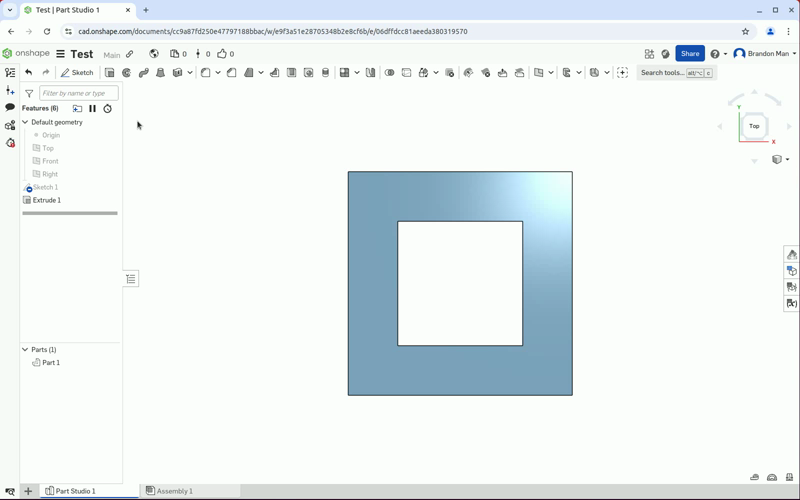
mouse_move(73, 189)
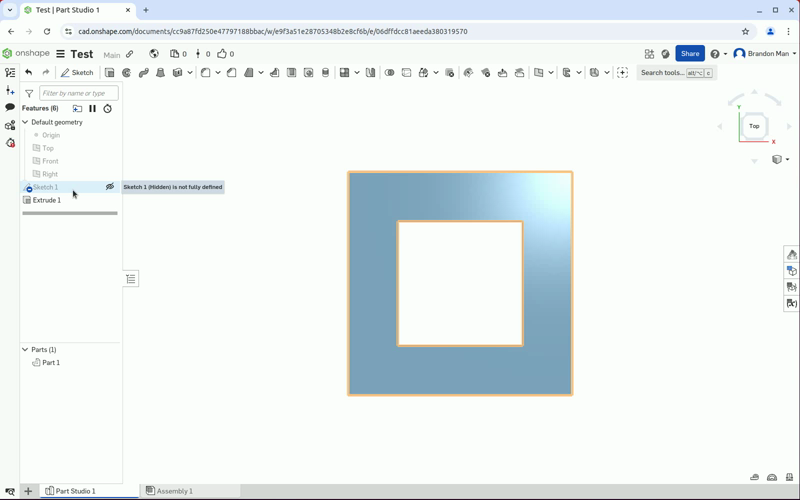
click(73, 189)
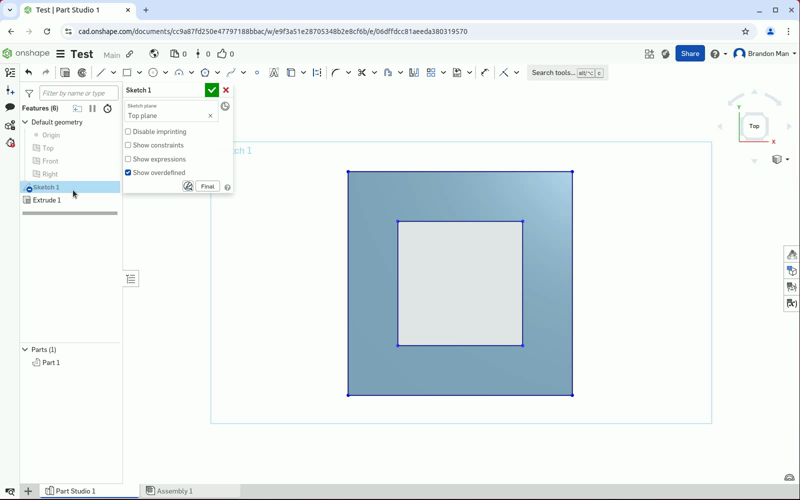
mouse_move(229, 92)
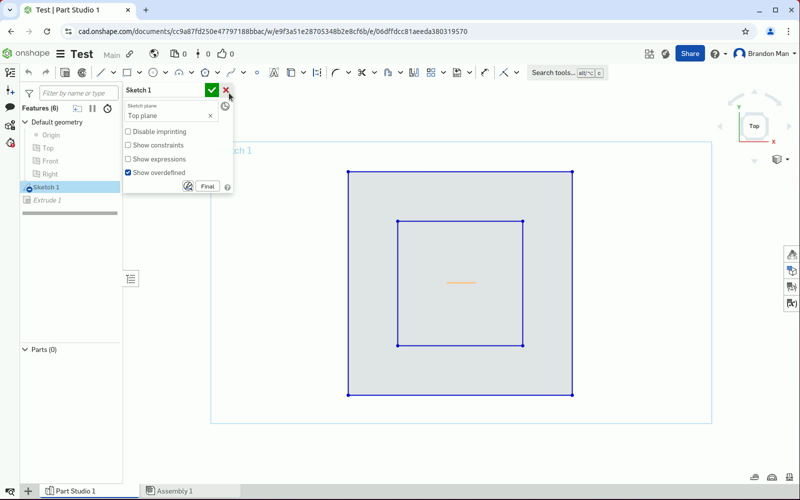
click(229, 92)
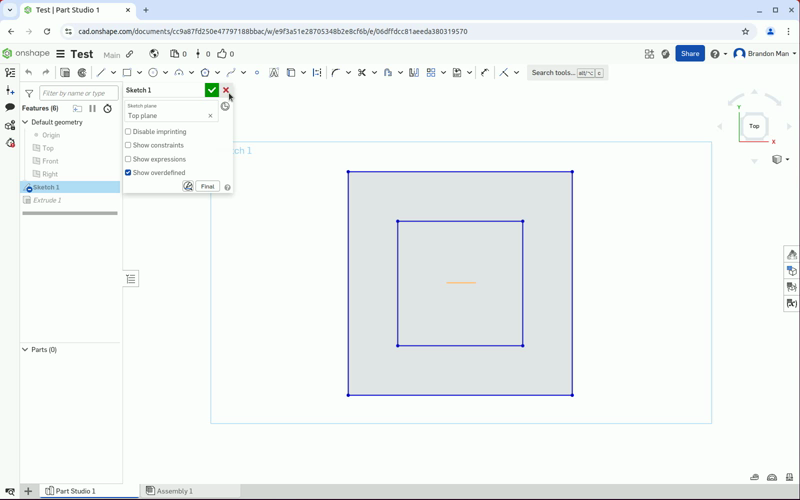
key(shift+s)
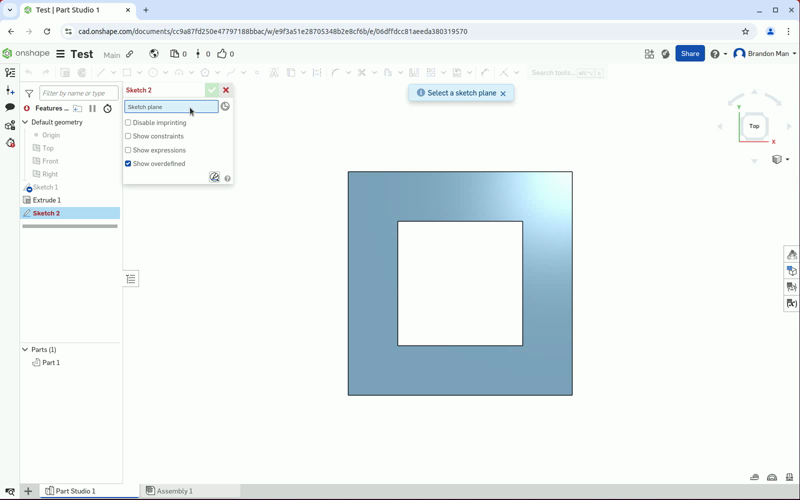
mouse_move(73, 150)
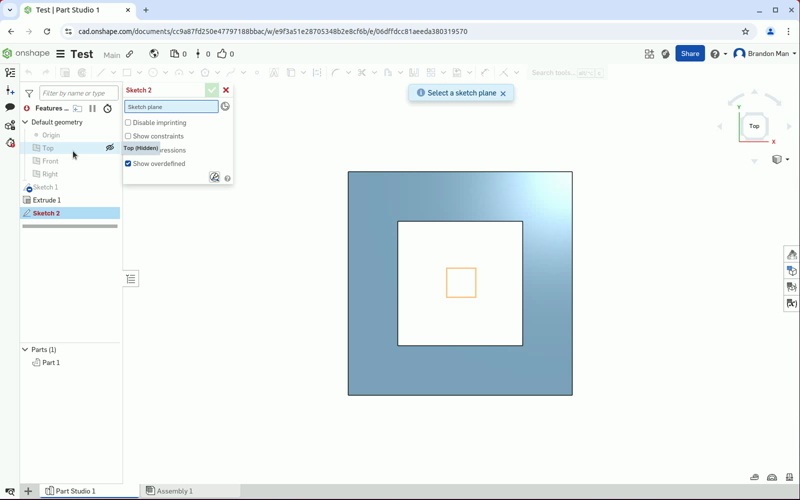
click(73, 150)
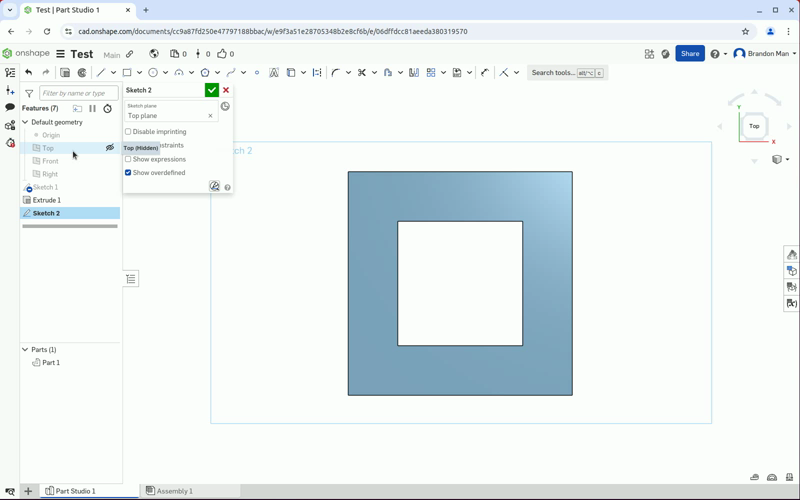
mouse_move(73, 352)
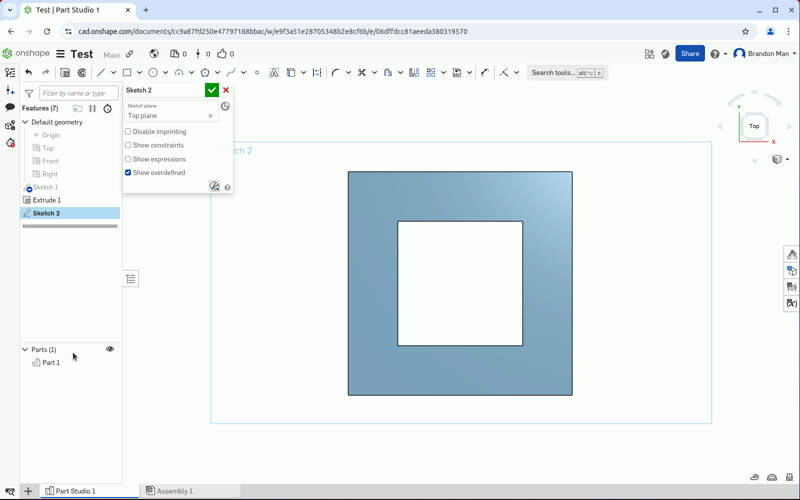
key(y)
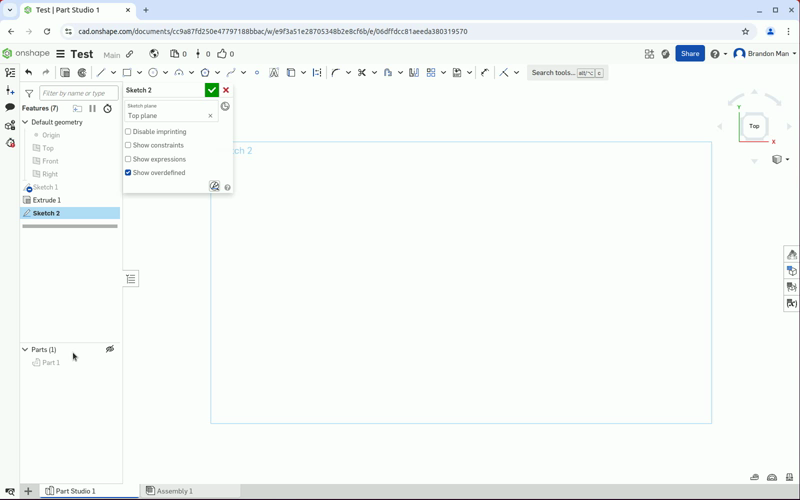
key(l)
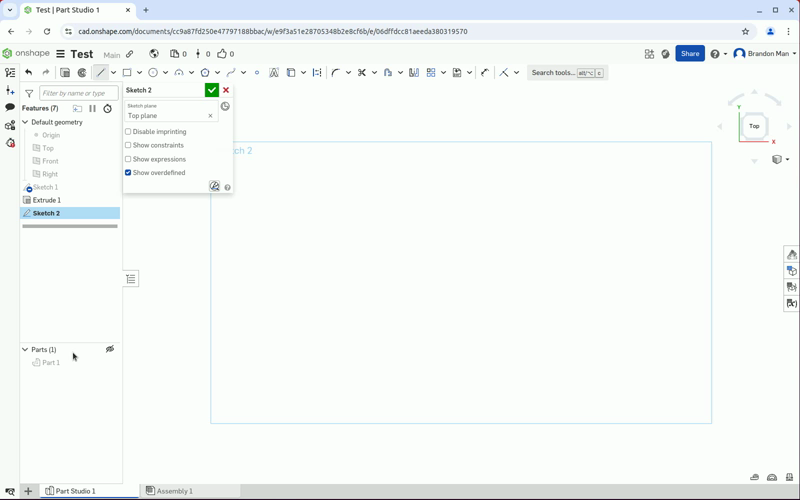
key_down(shift)
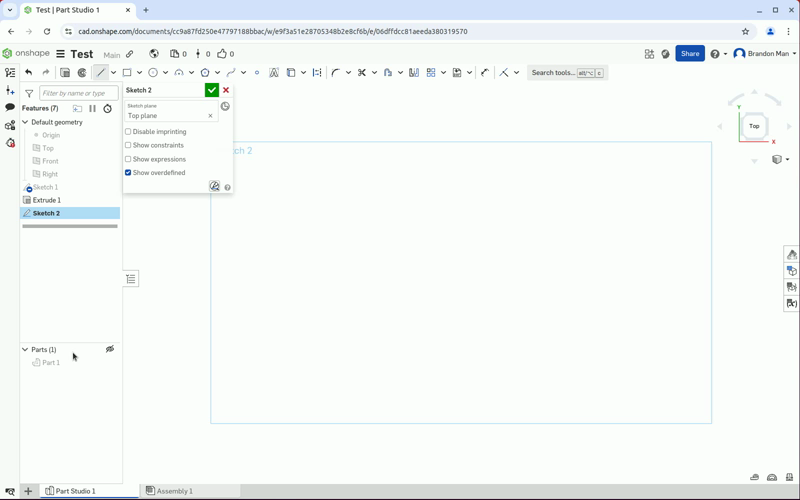
mouse_move(432, 341)
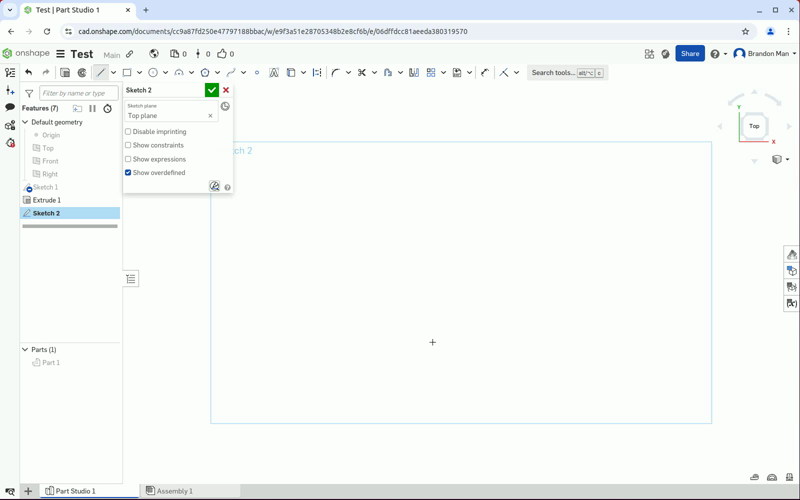
click(432, 341)
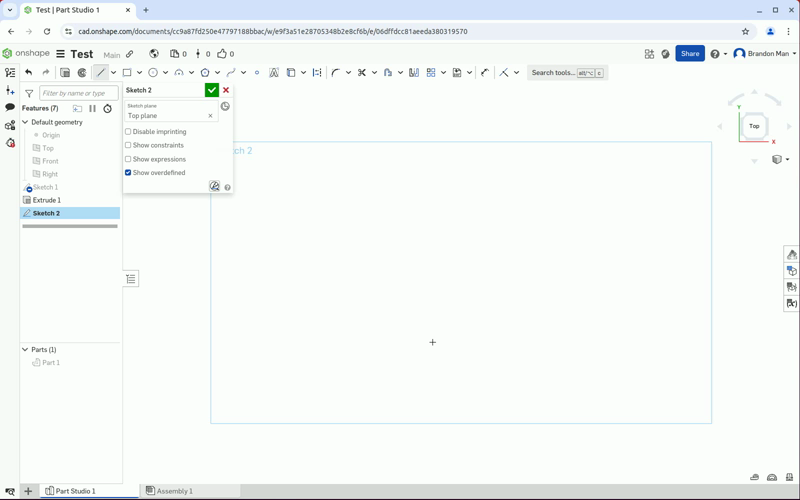
key_up(shift)
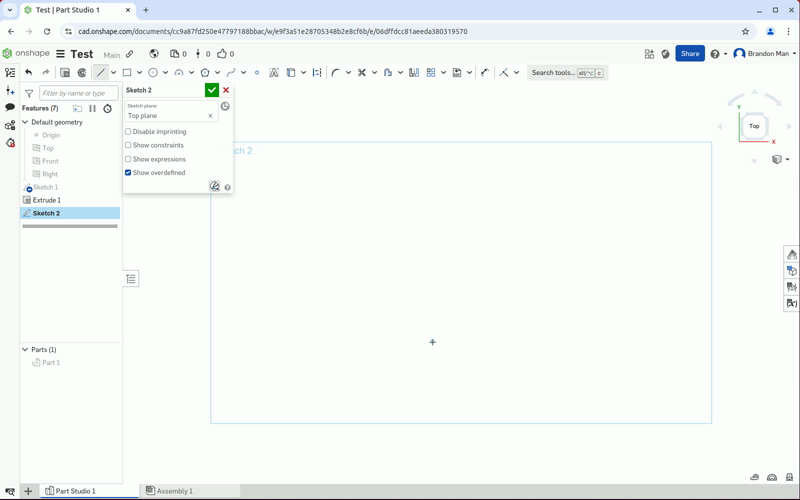
key_down(shift)
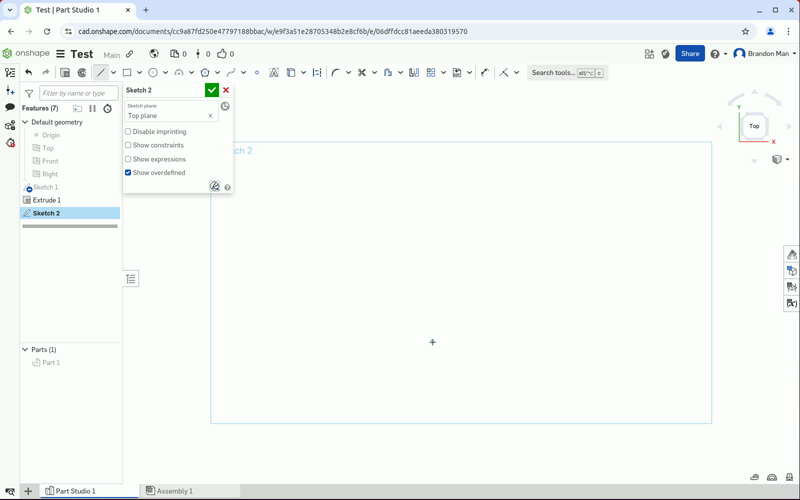
mouse_move(462, 341)
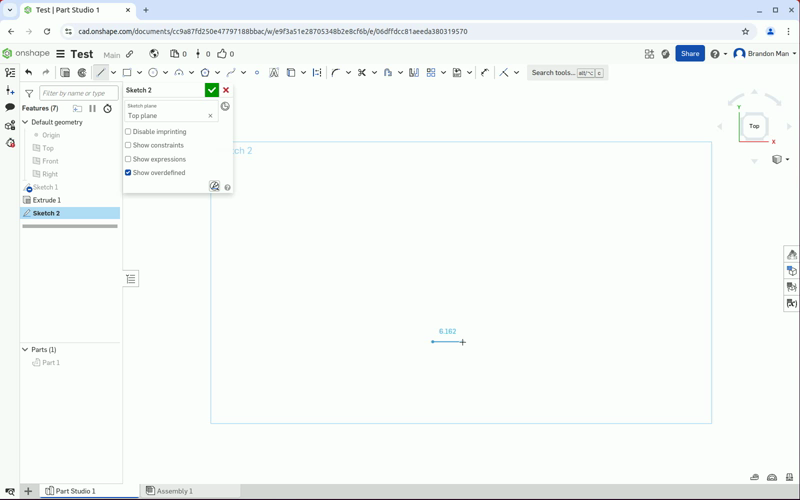
mouse_move(488, 341)
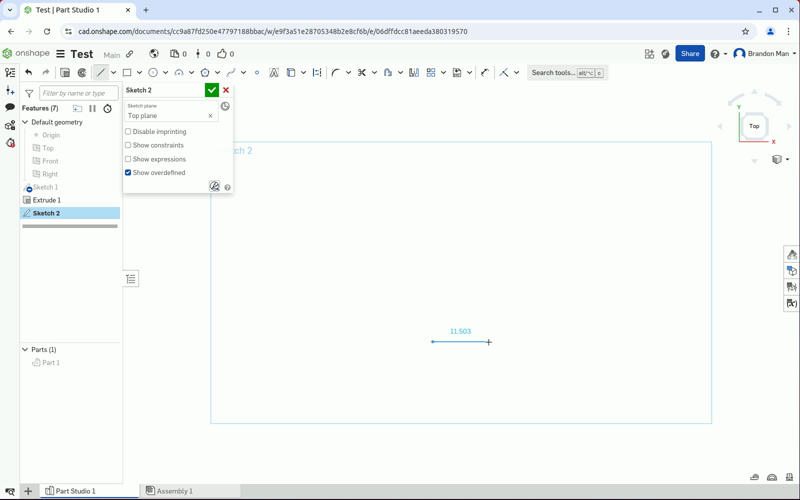
click(488, 341)
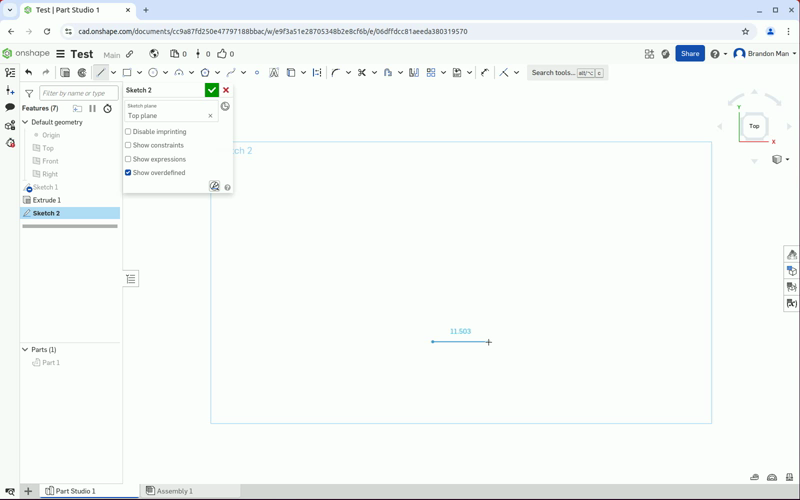
key_up(shift)
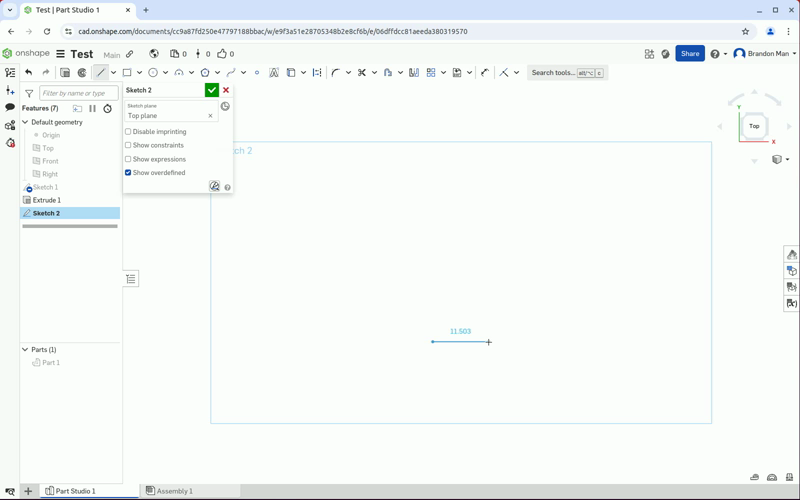
key_down(shift)
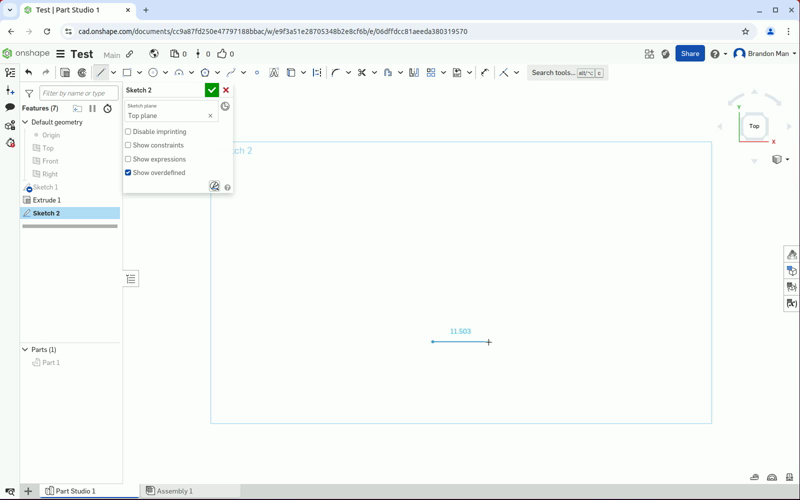
mouse_move(488, 223)
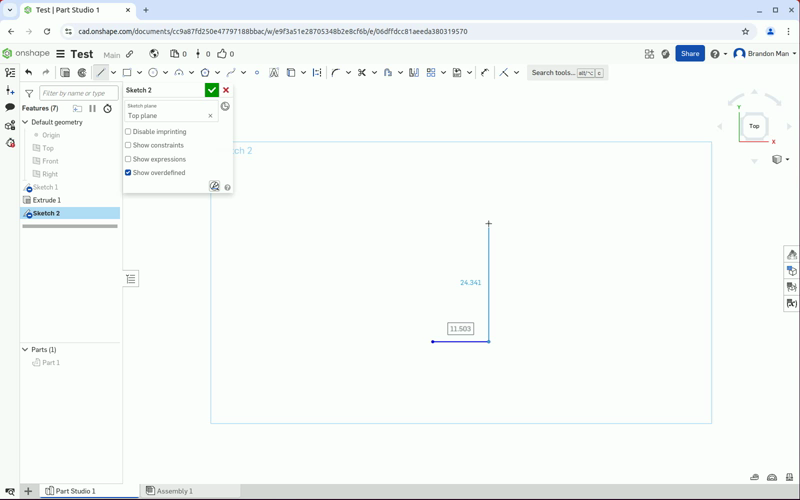
click(488, 223)
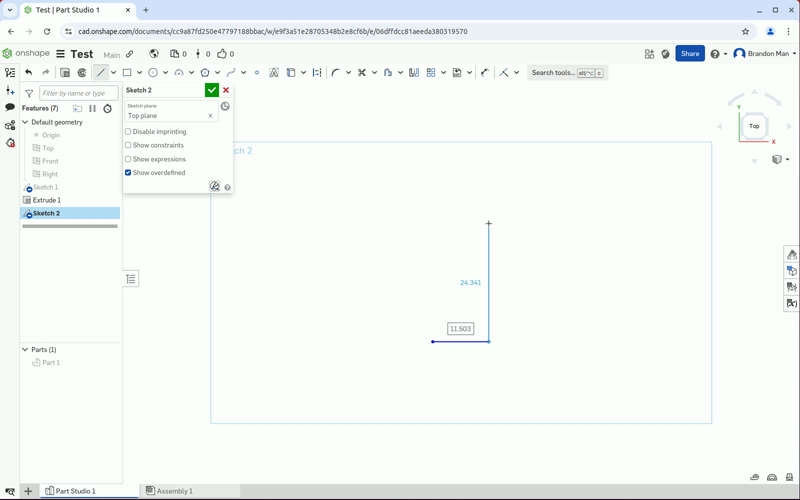
key_up(shift)
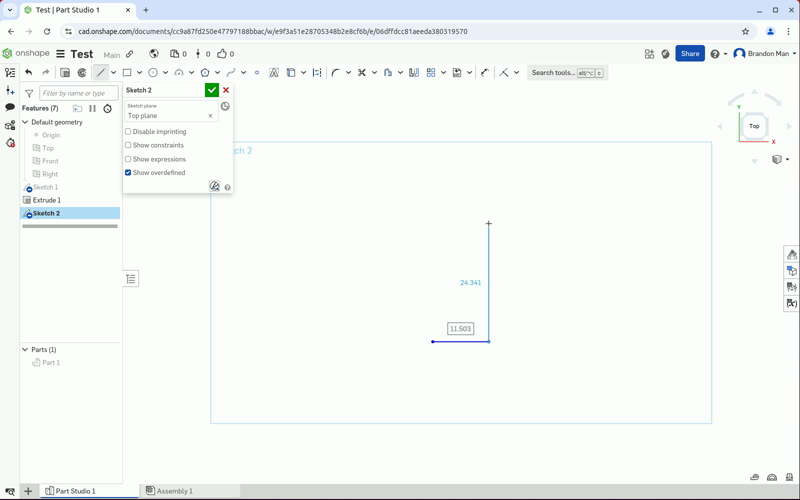
key_down(shift)
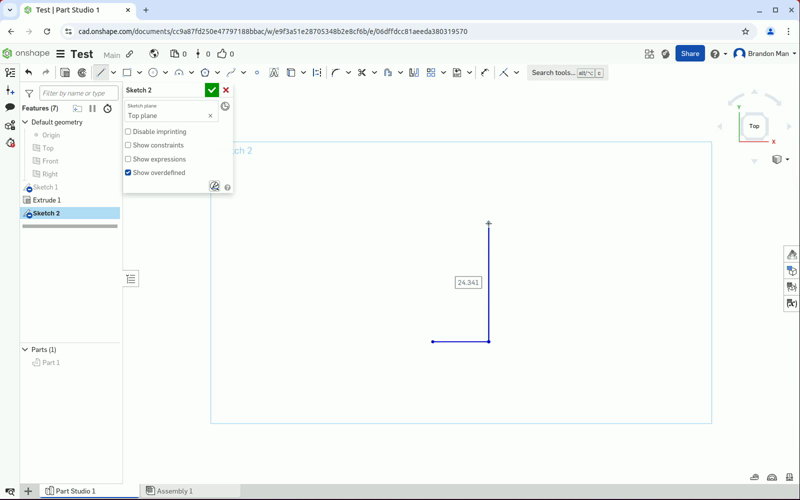
mouse_move(518, 223)
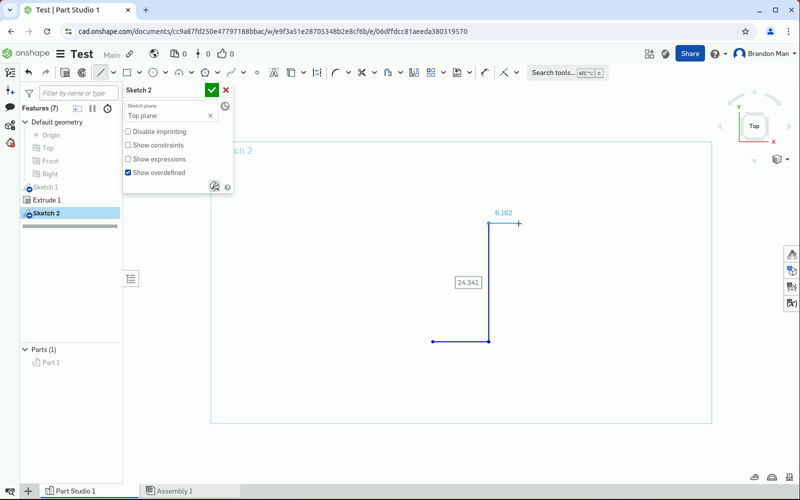
mouse_move(432, 223)
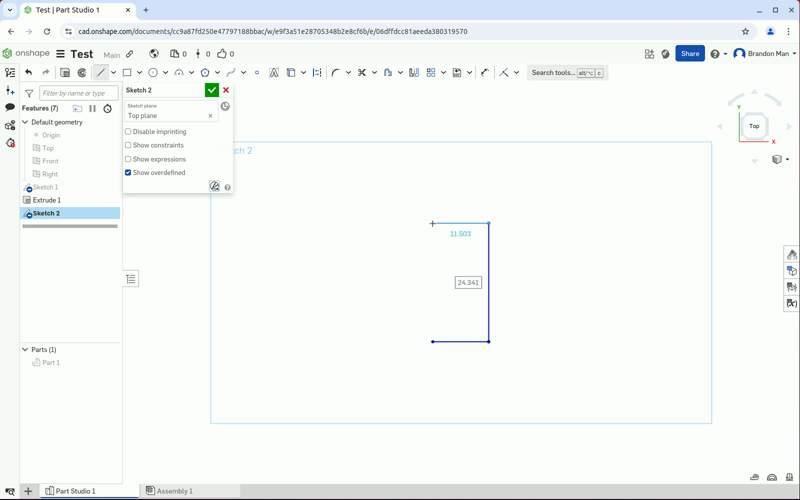
click(432, 223)
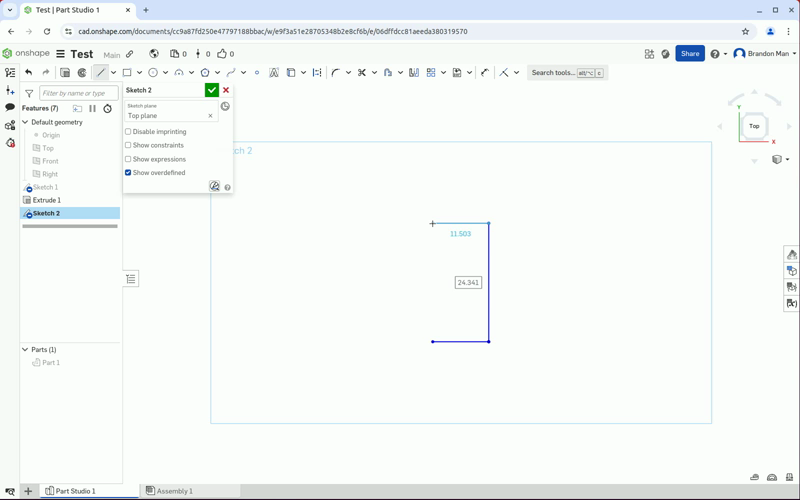
key_up(shift)
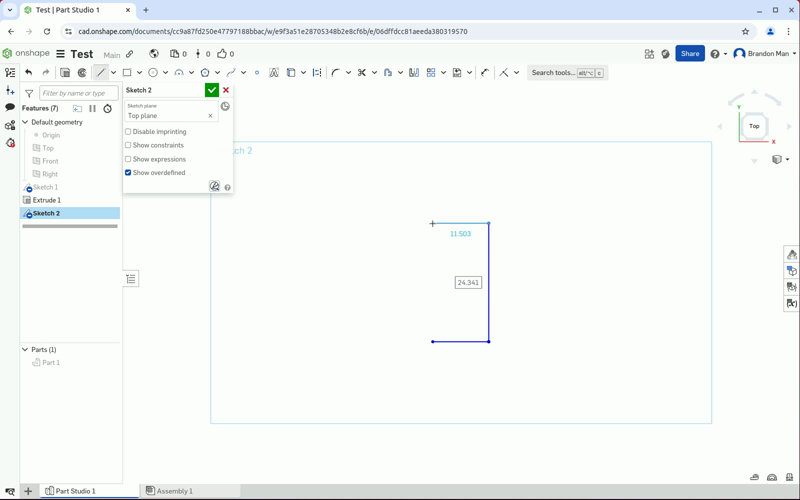
key_down(shift)
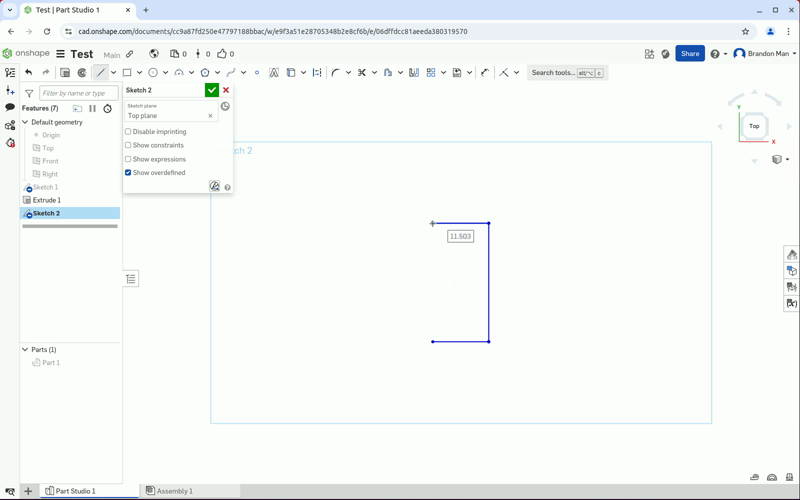
mouse_move(432, 341)
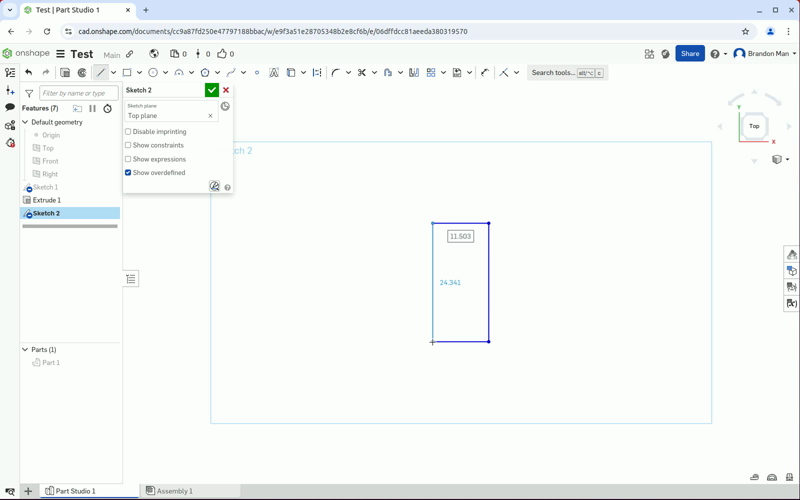
key_up(shift)
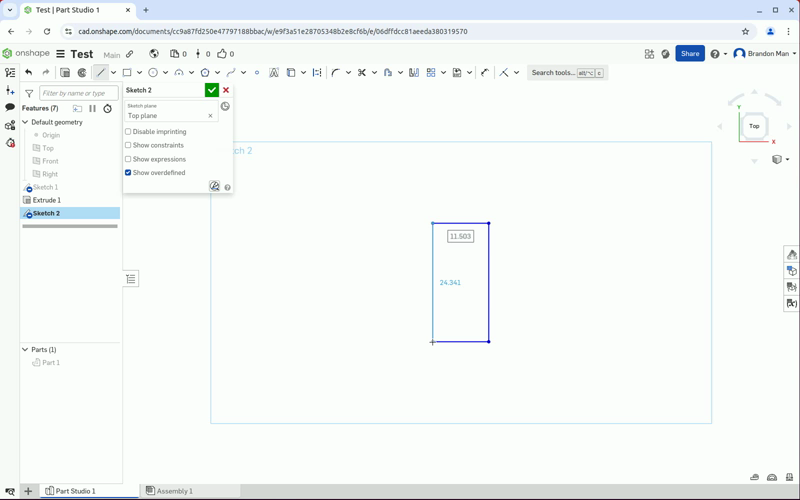
click(432, 341)
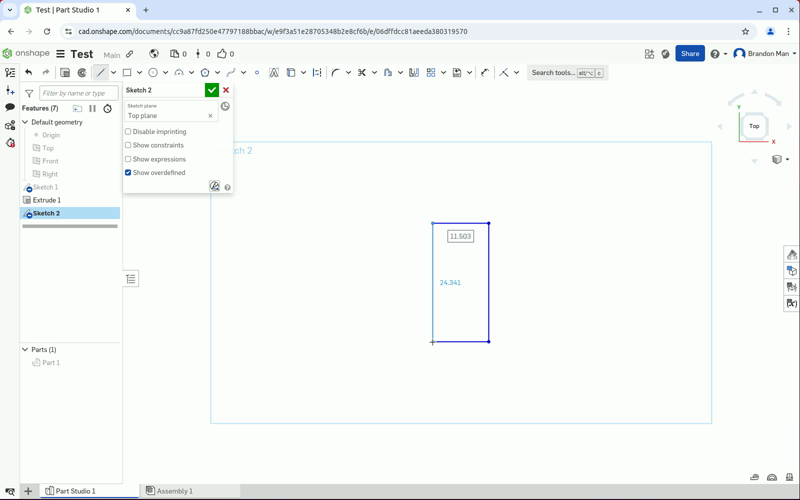
key(esc)
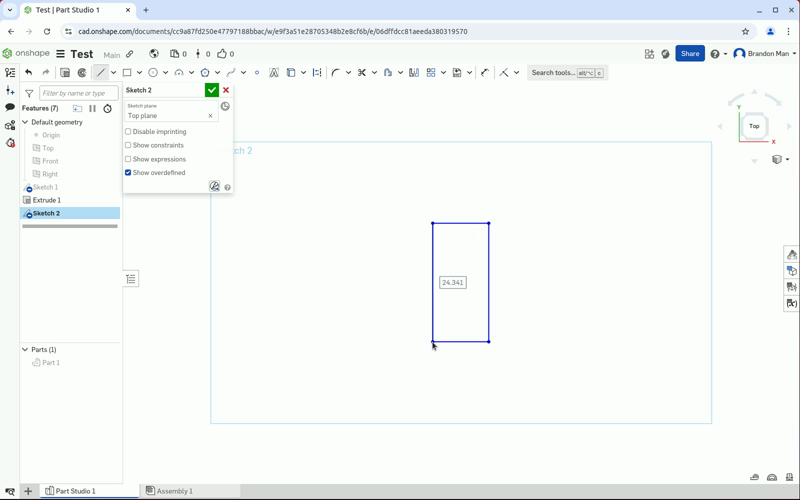
mouse_move(441, 308)
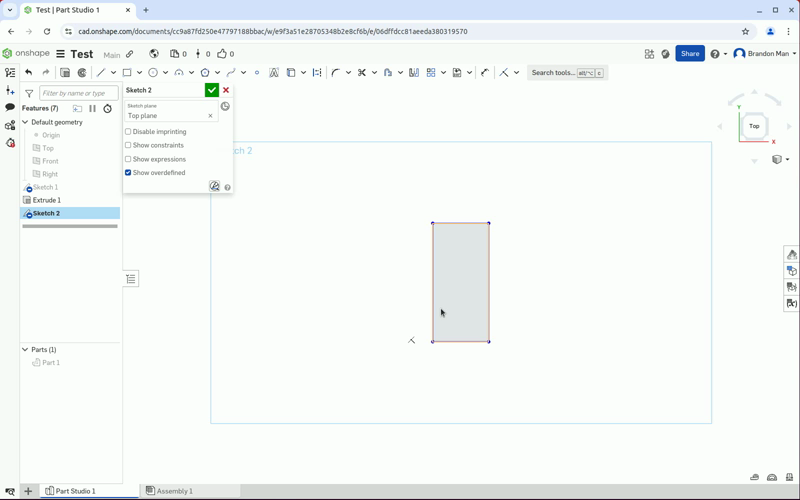
click(441, 308)
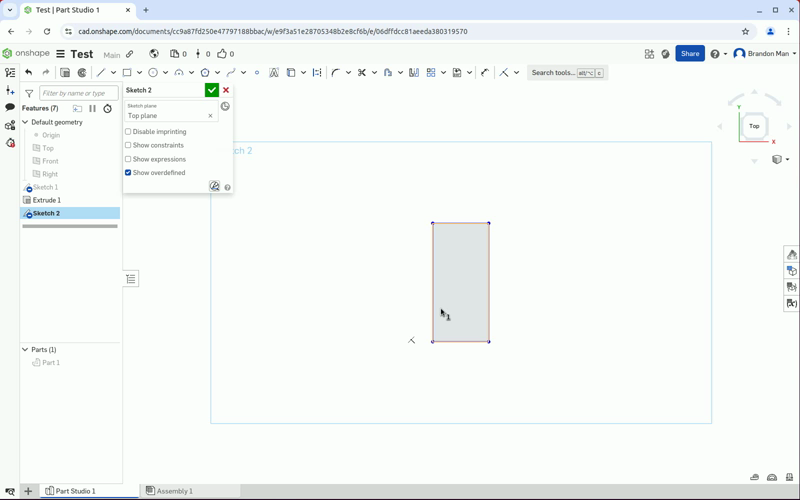
mouse_move(73, 352)
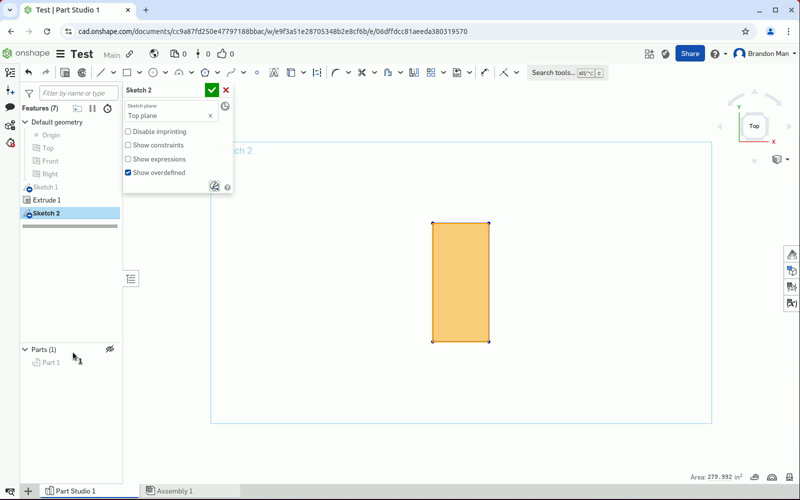
key(shift+y)
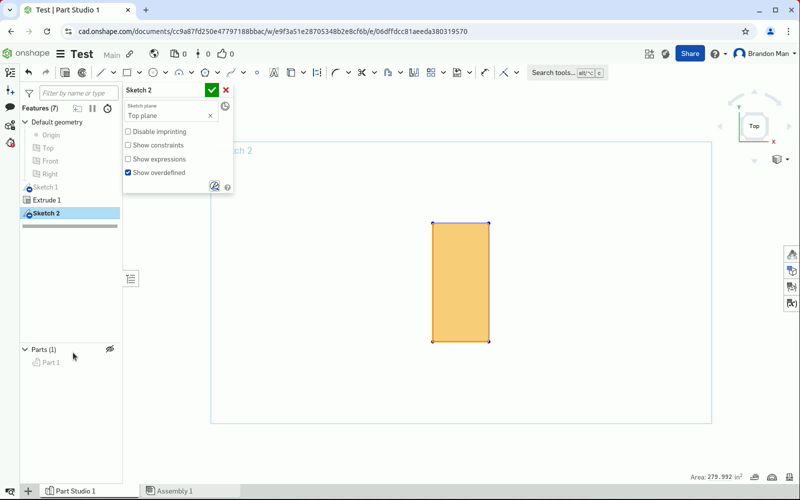
key(shift+e)
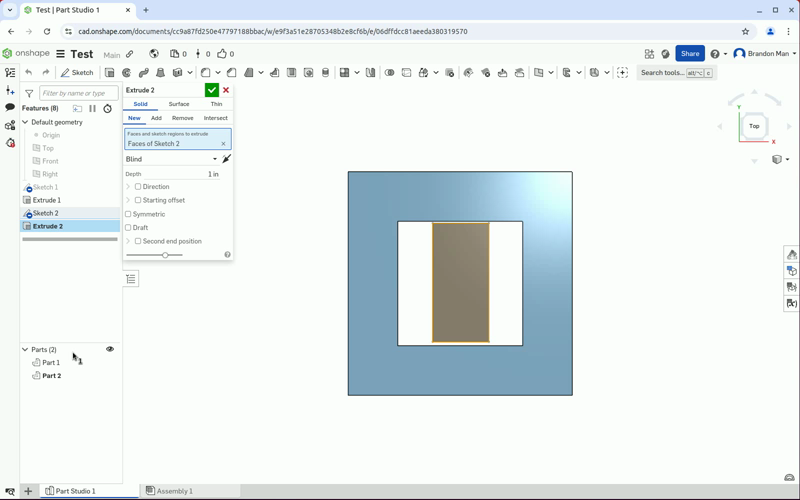
mouse_move(143, 106)
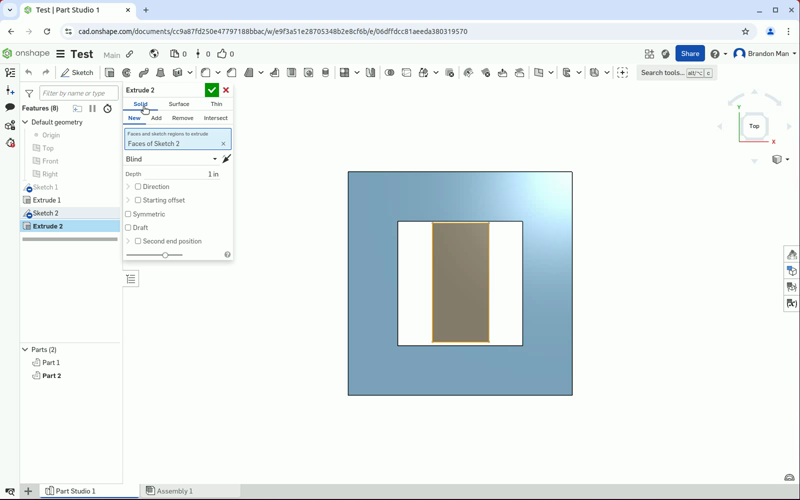
click(143, 106)
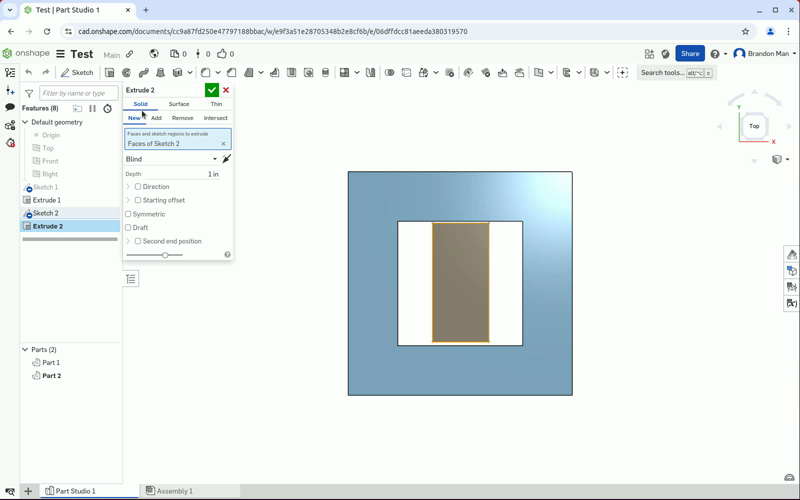
mouse_move(137, 120)
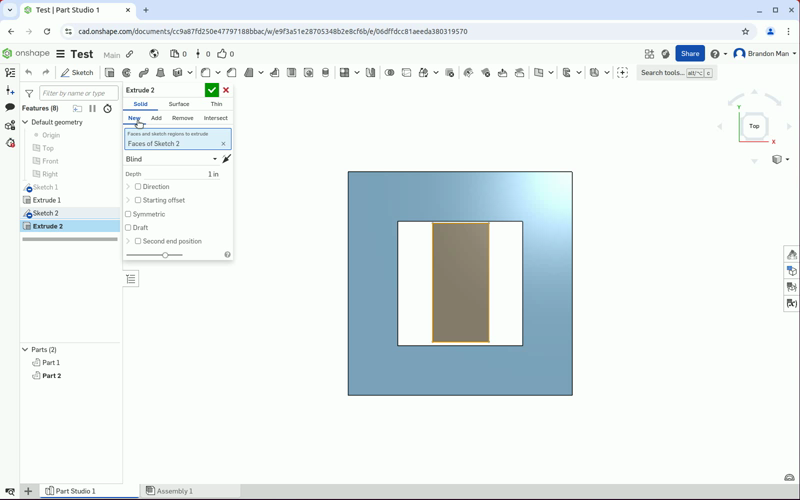
click(137, 120)
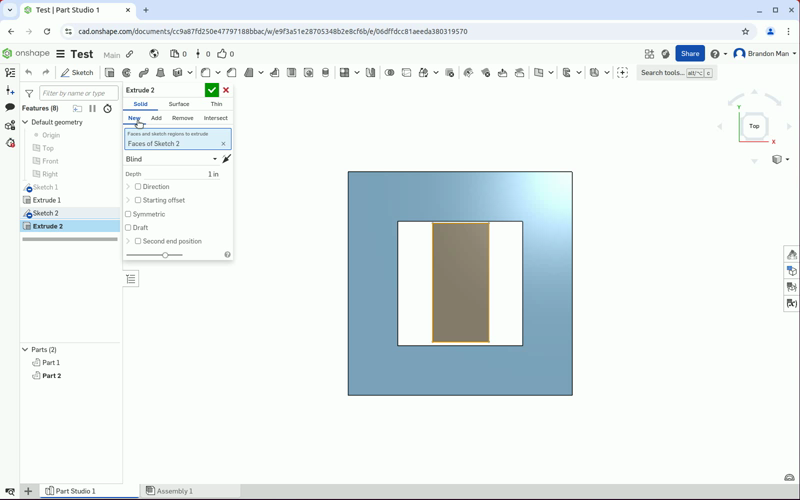
key(tab, 4)
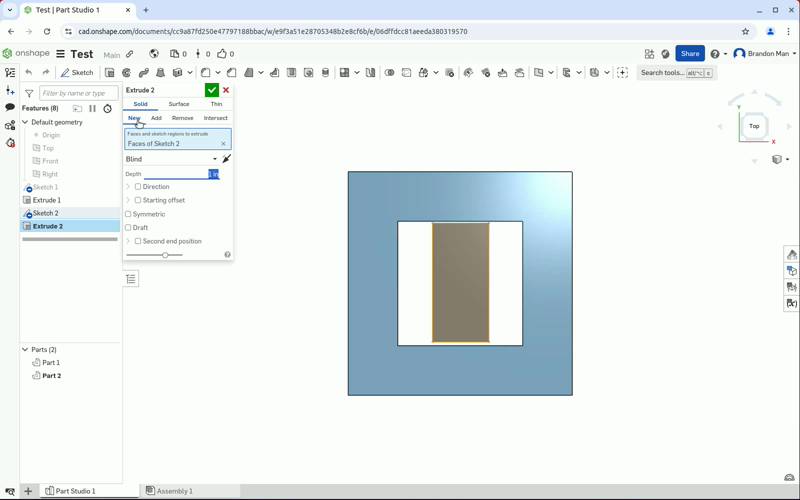
text(-14.443)
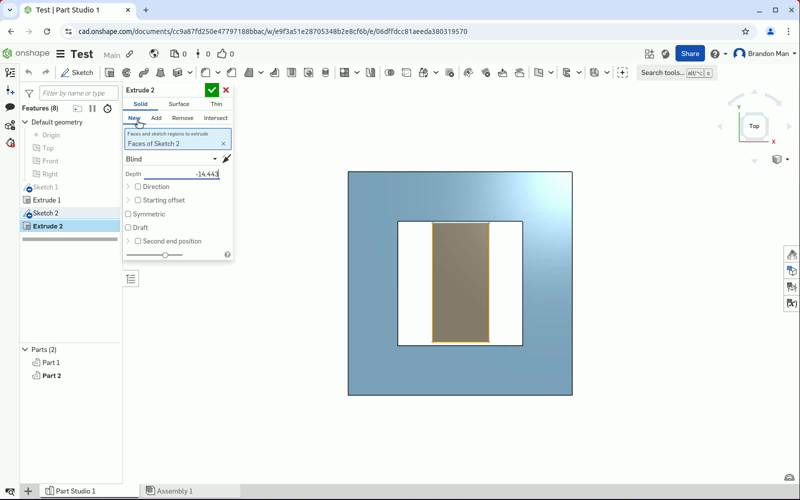
key(enter)
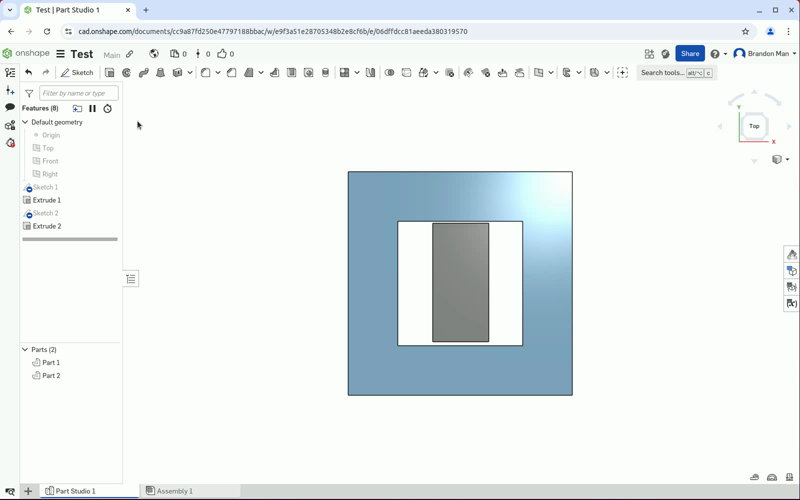
key(shift+h)
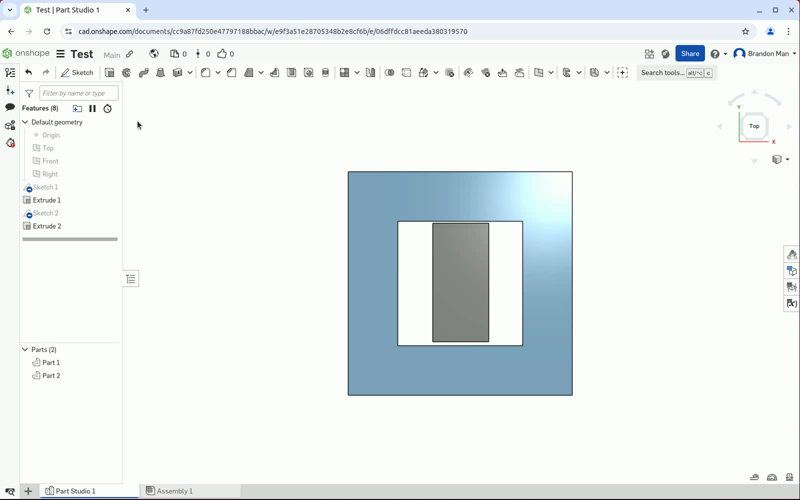
key(shift+h)
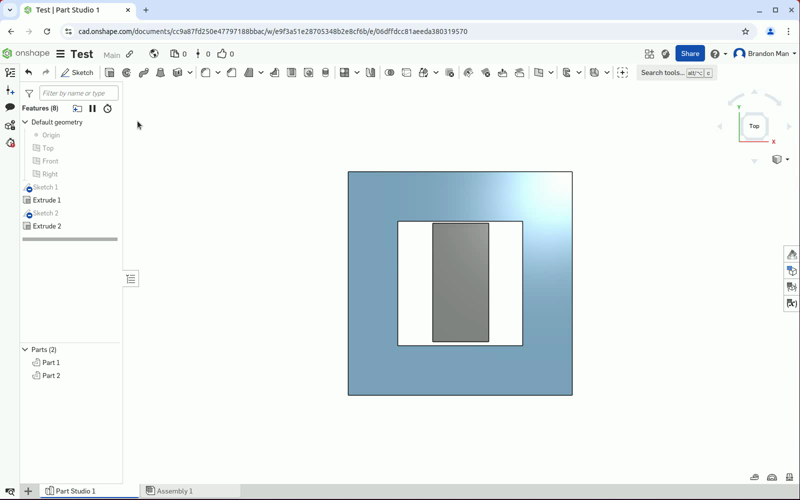
mouse_move(73, 189)
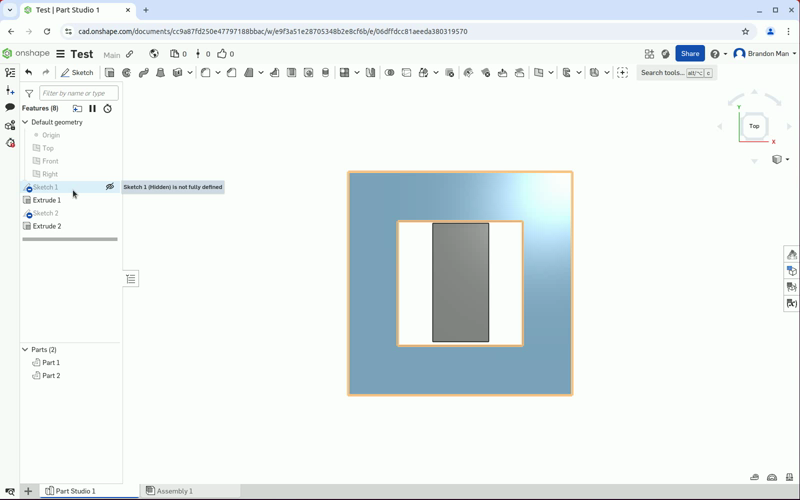
click(73, 189)
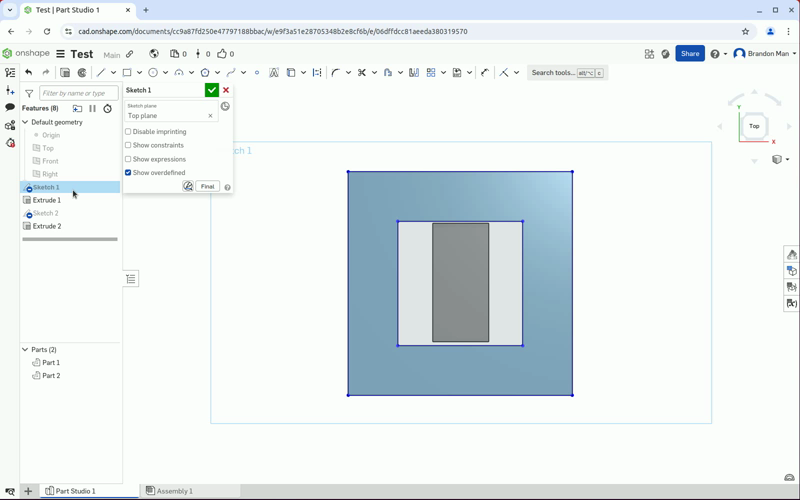
mouse_move(229, 92)
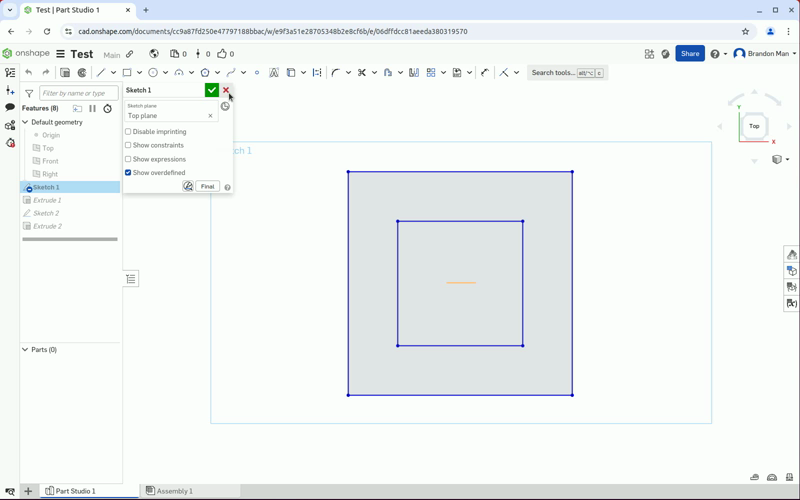
click(229, 92)
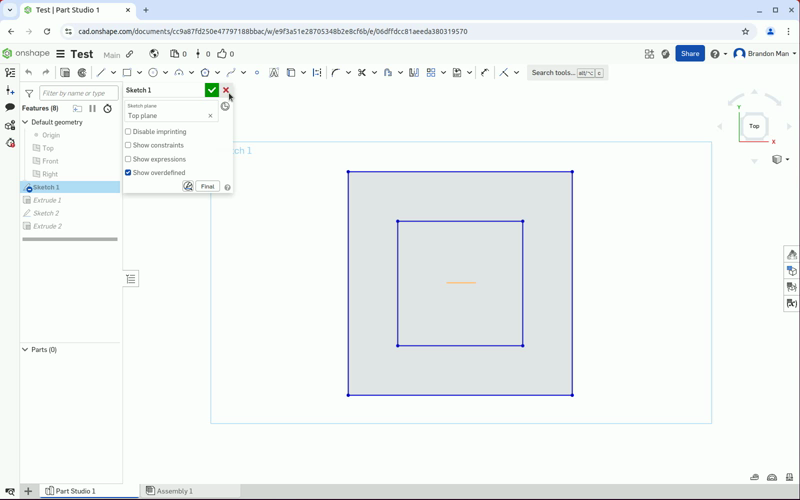
key(shift+s)
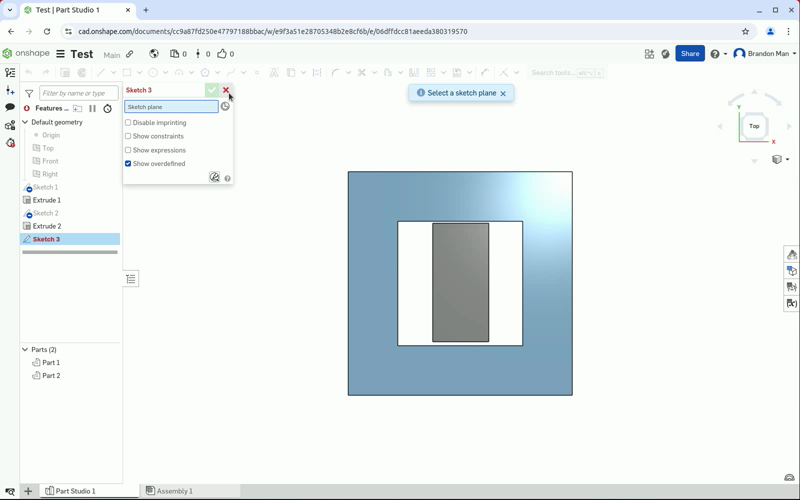
mouse_move(73, 150)
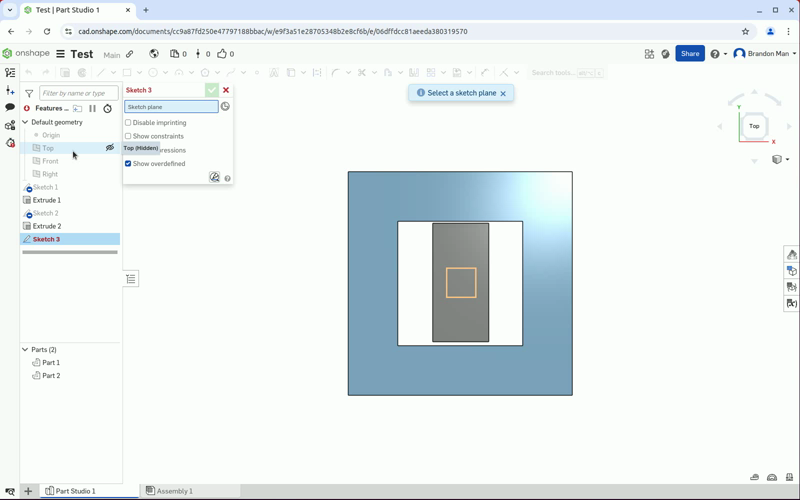
click(73, 150)
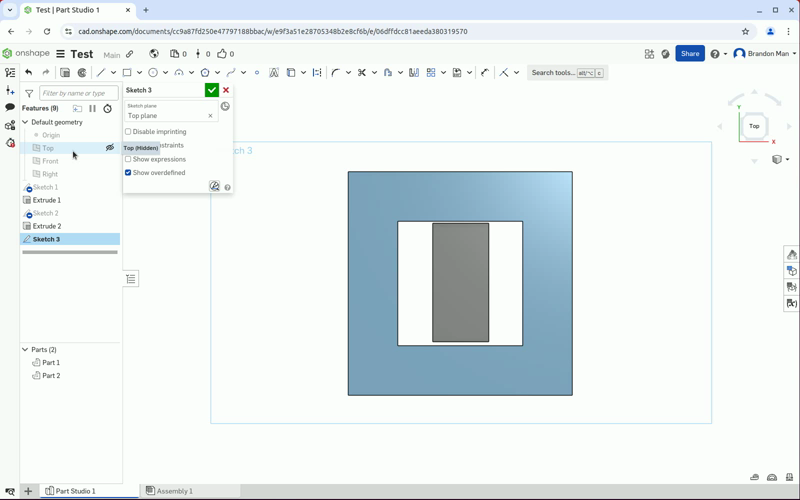
mouse_move(73, 352)
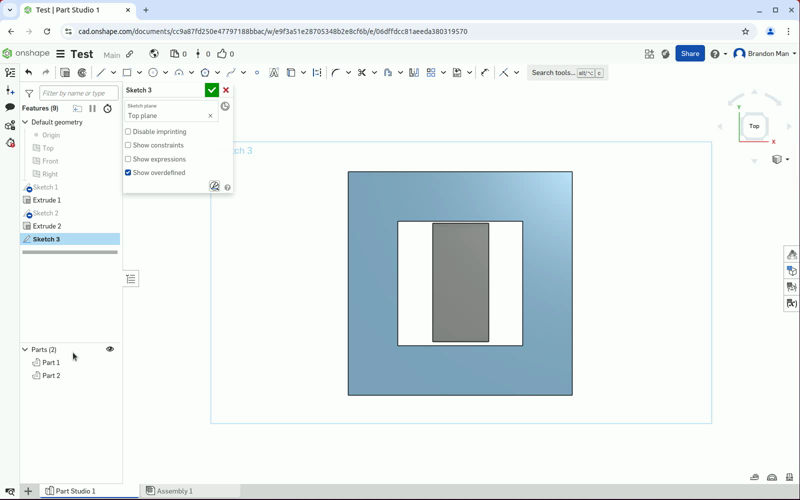
key(y)
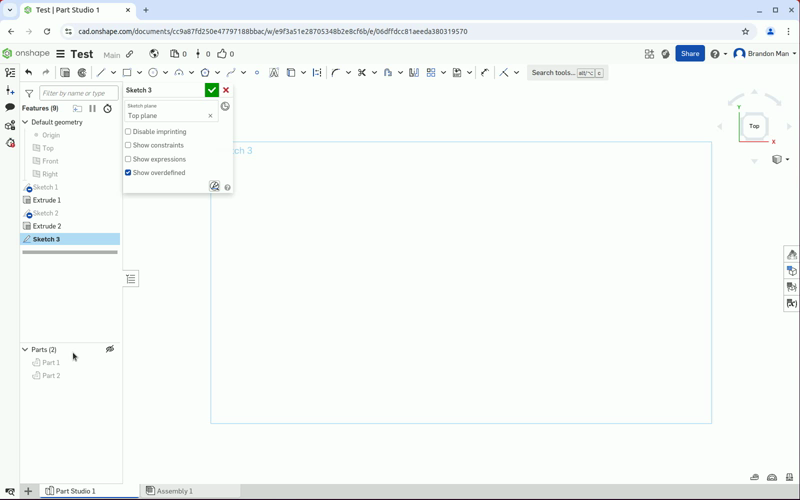
key(l)
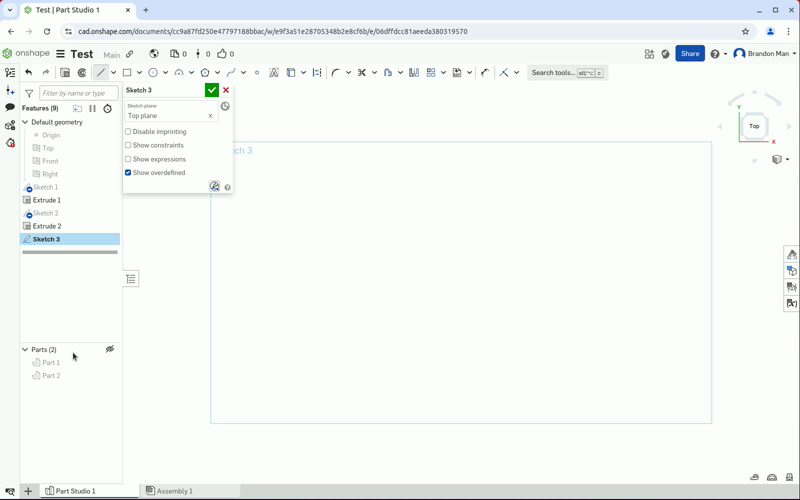
key_down(shift)
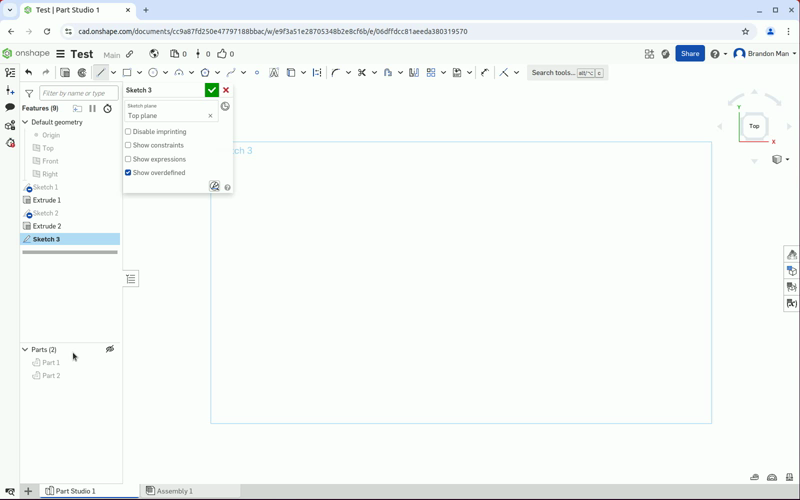
mouse_move(397, 346)
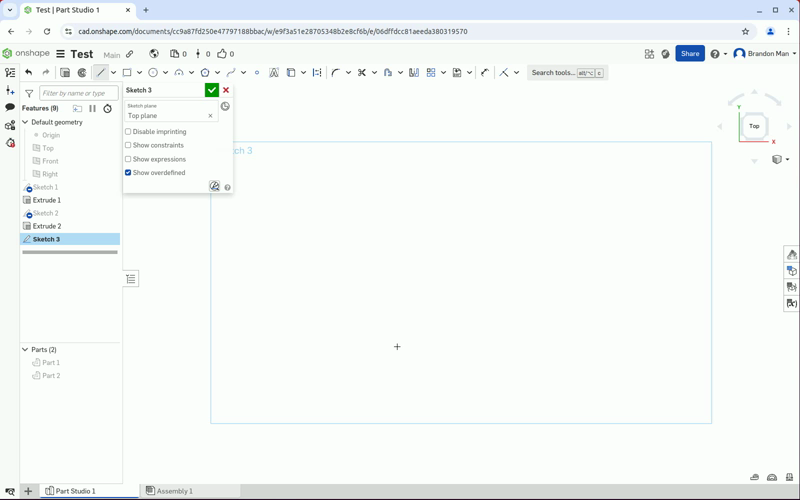
click(397, 346)
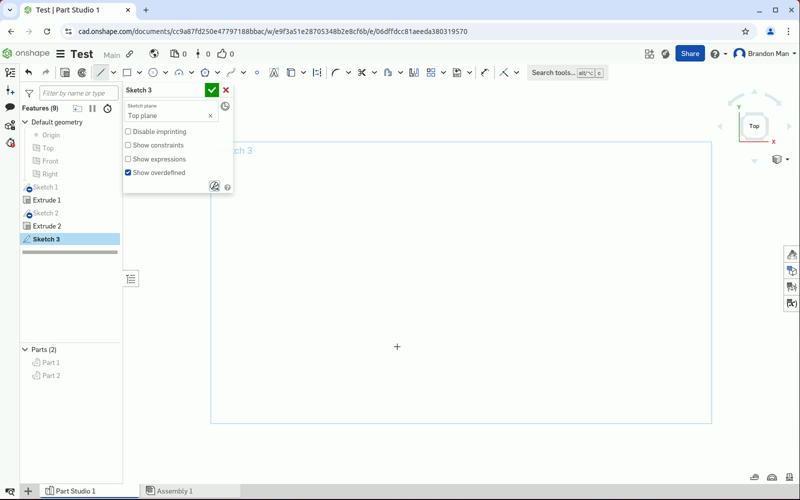
key_up(shift)
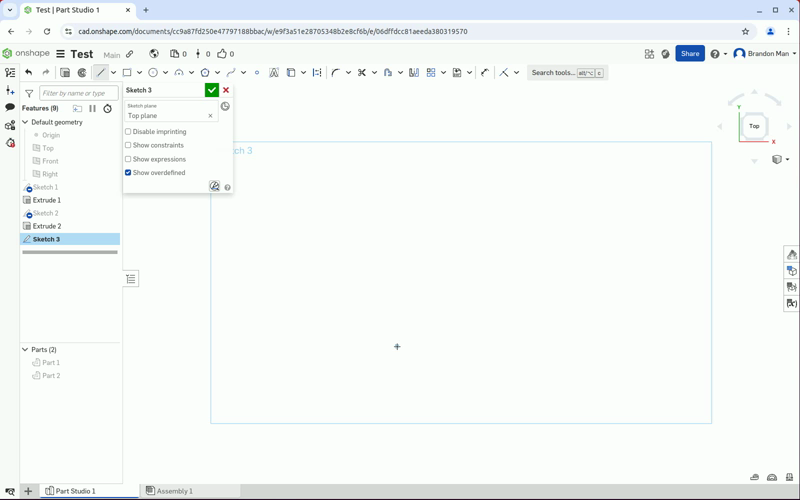
key_down(shift)
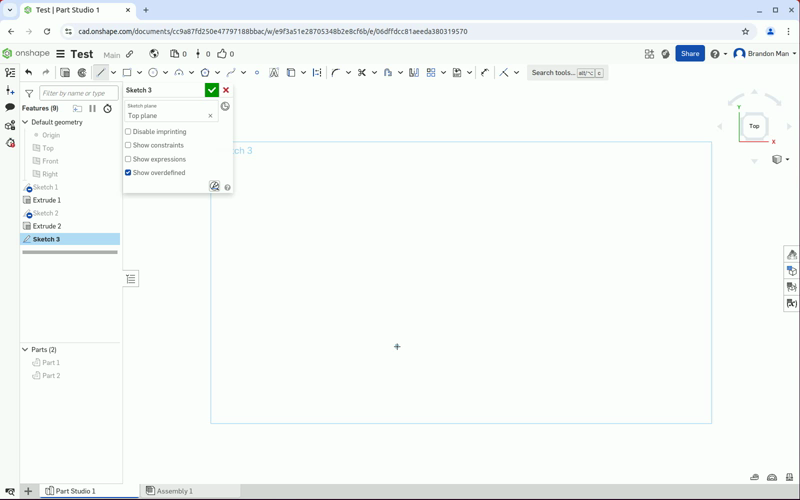
mouse_move(523, 346)
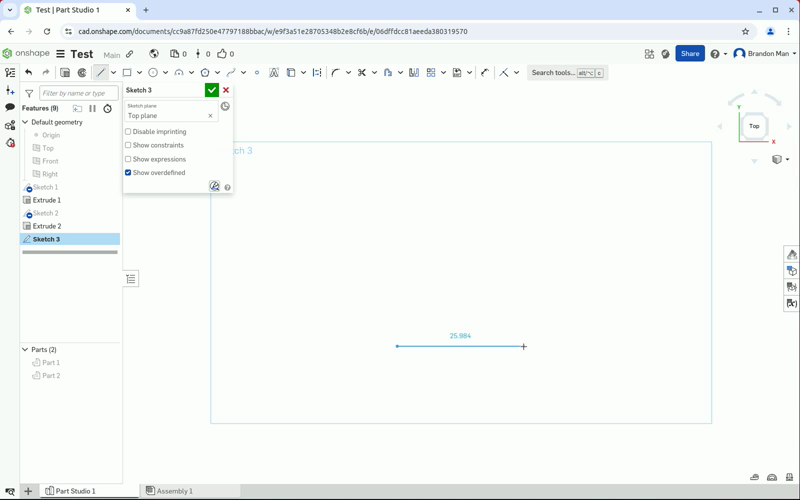
click(523, 346)
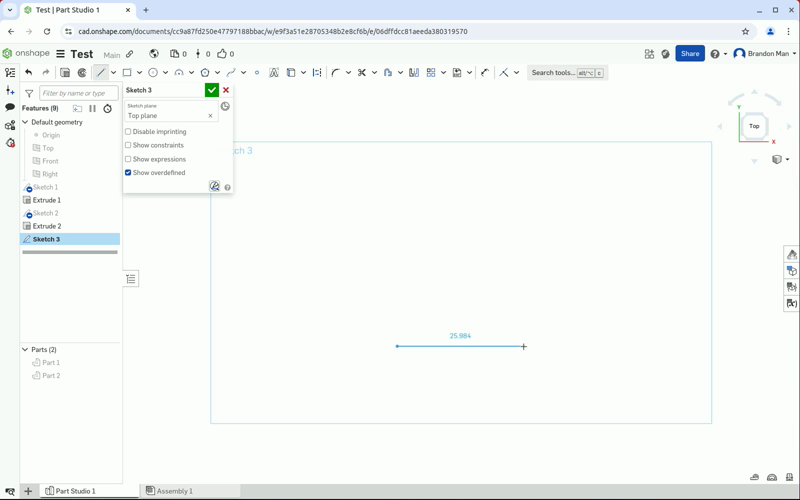
key_up(shift)
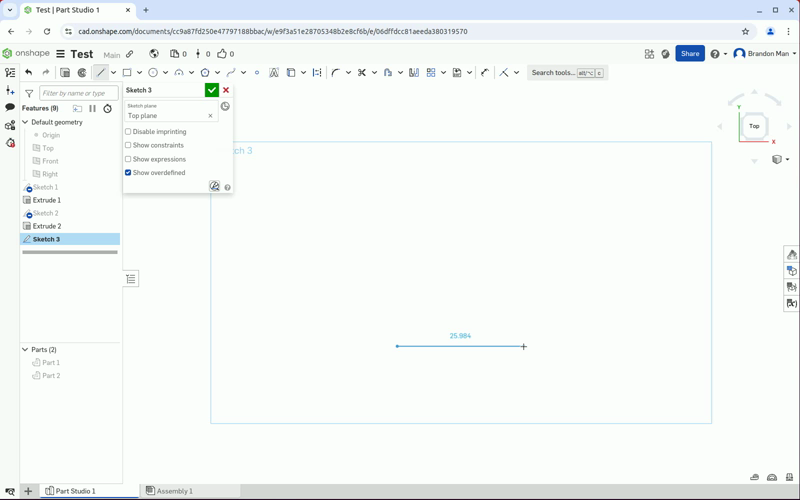
key_down(shift)
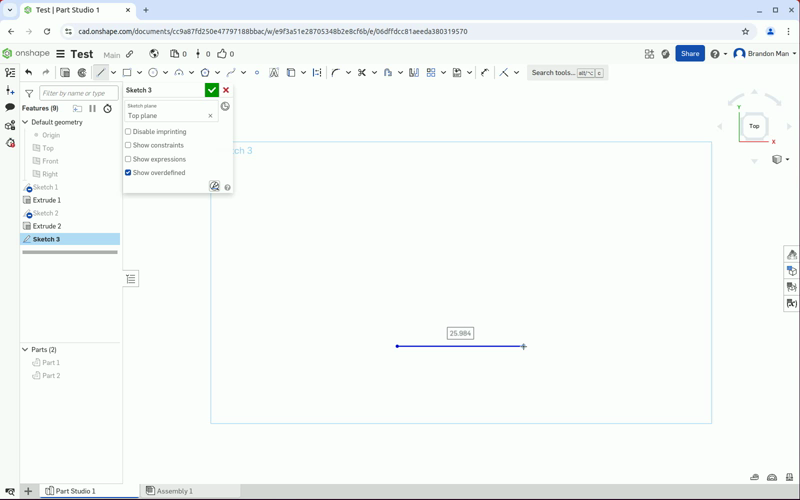
mouse_move(523, 219)
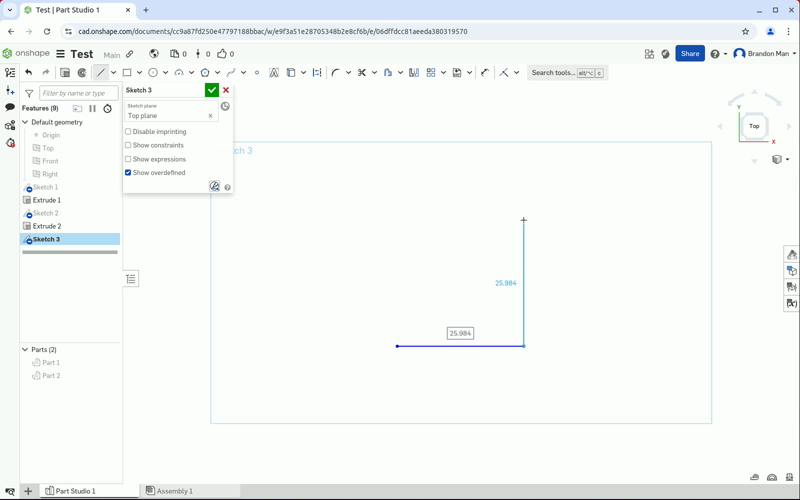
click(523, 219)
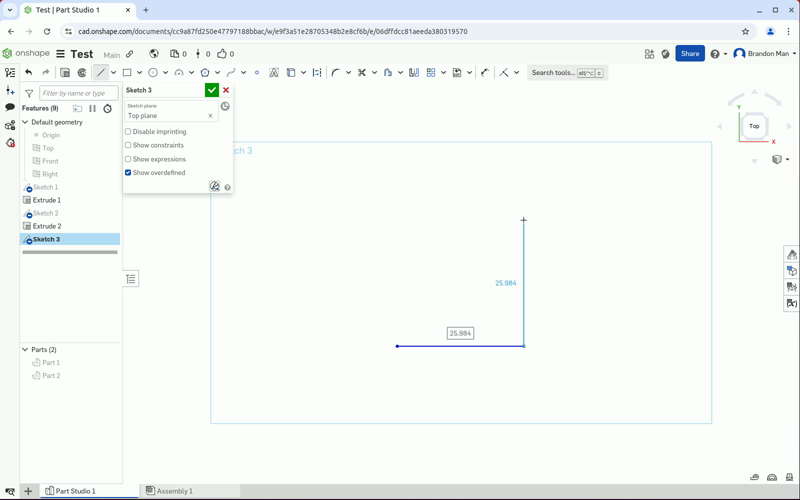
key_up(shift)
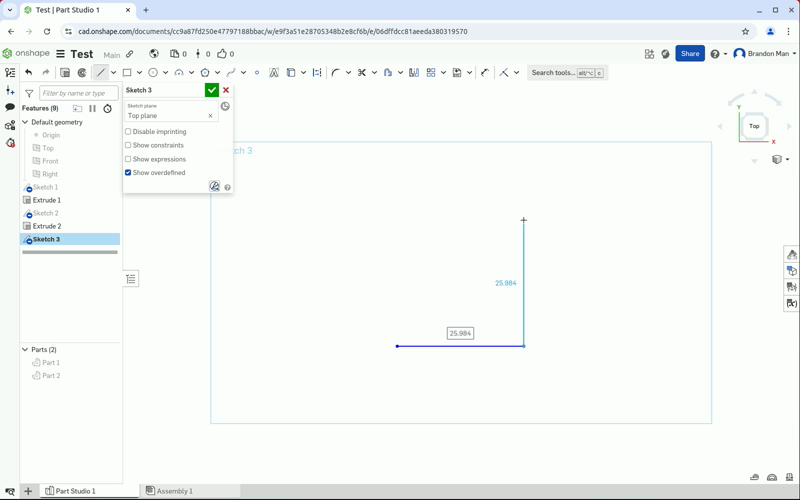
key_down(shift)
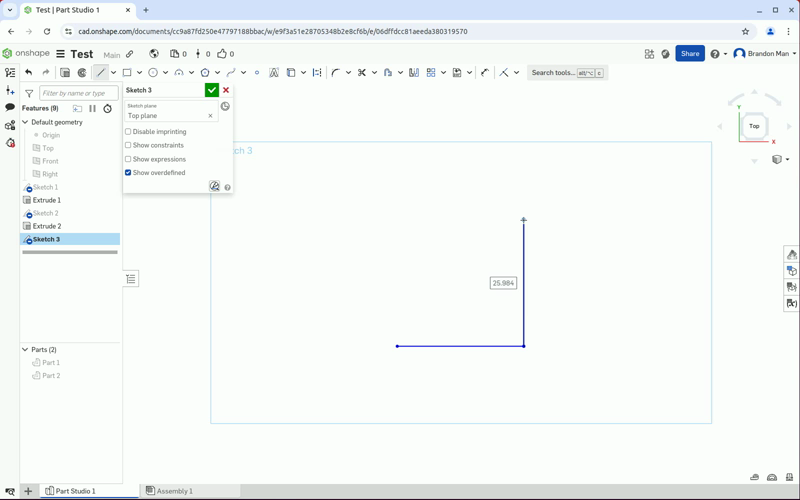
mouse_move(397, 219)
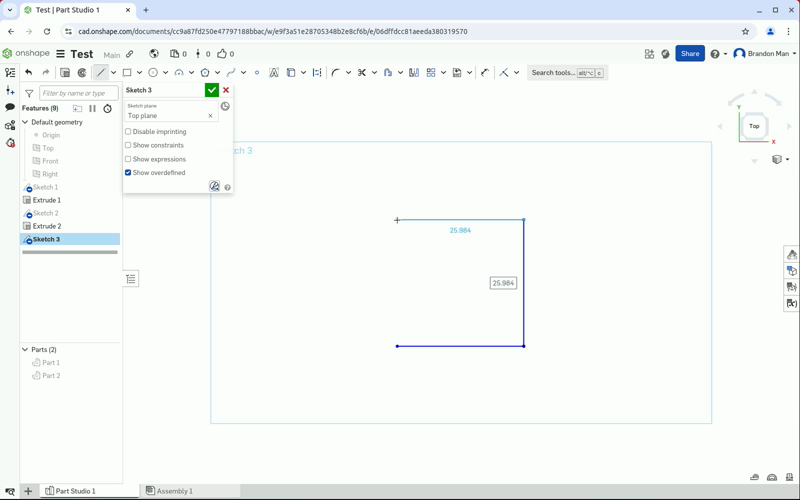
click(397, 219)
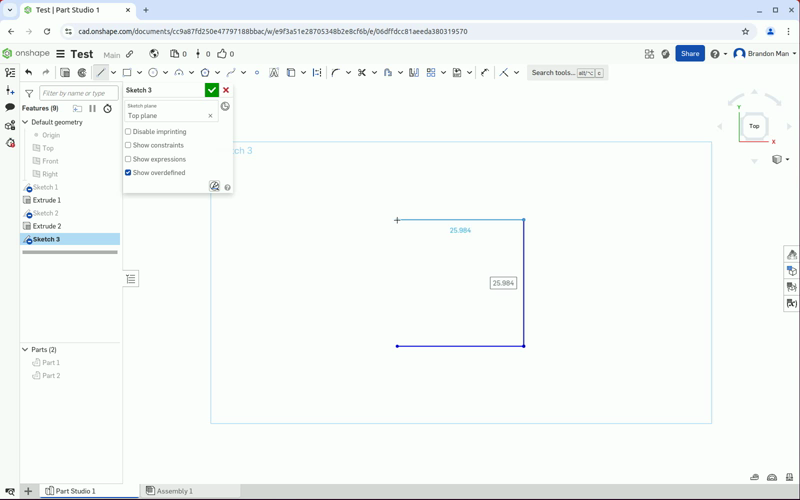
key_up(shift)
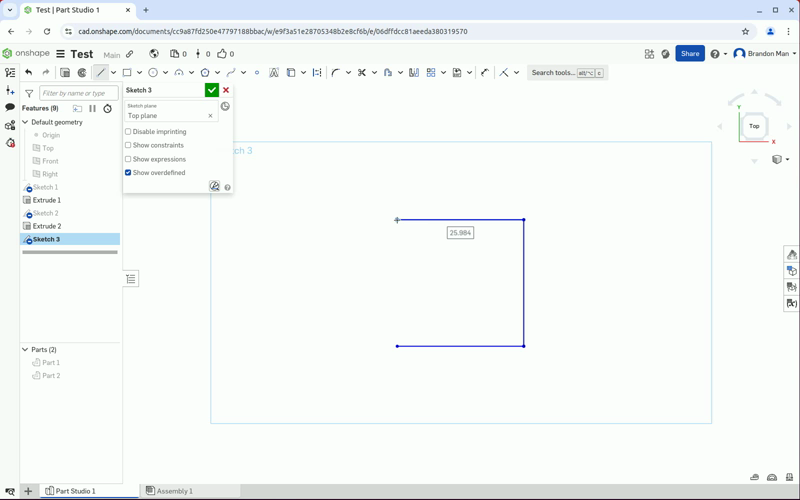
key_down(shift)
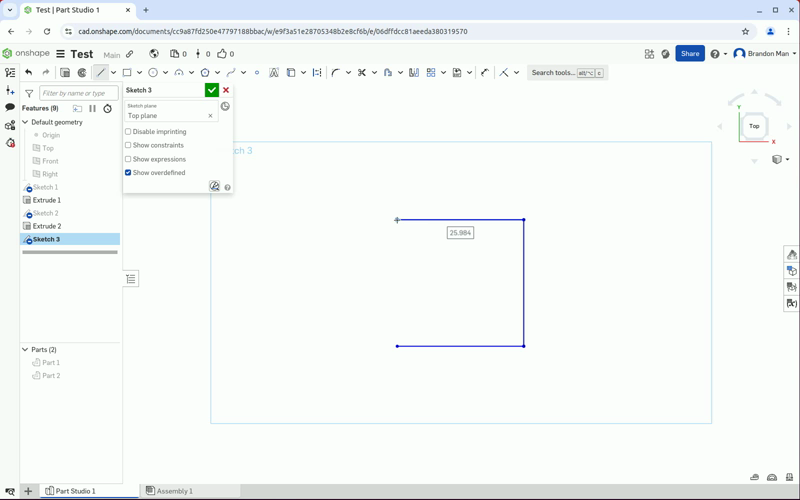
mouse_move(397, 346)
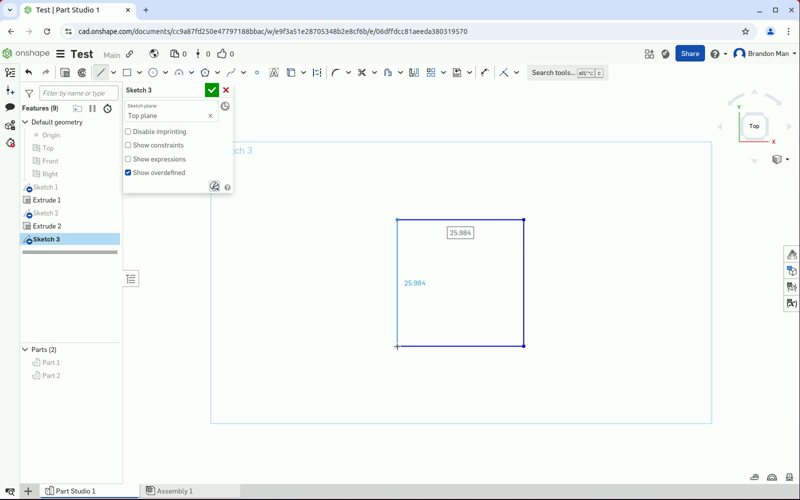
key_up(shift)
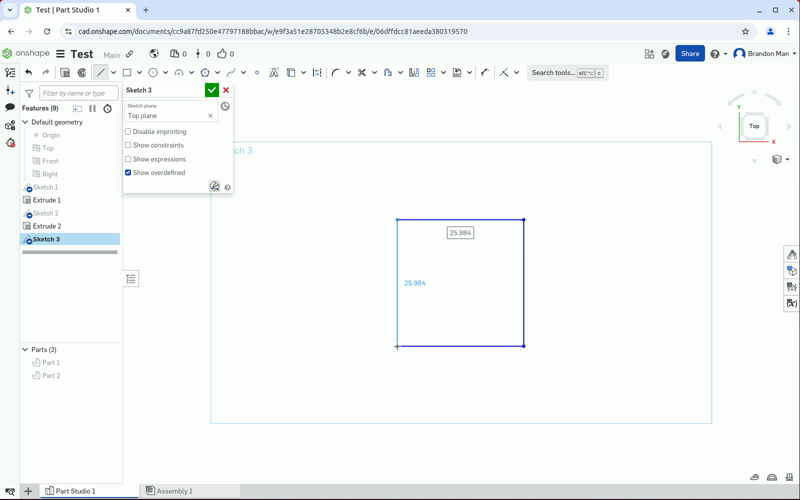
click(397, 346)
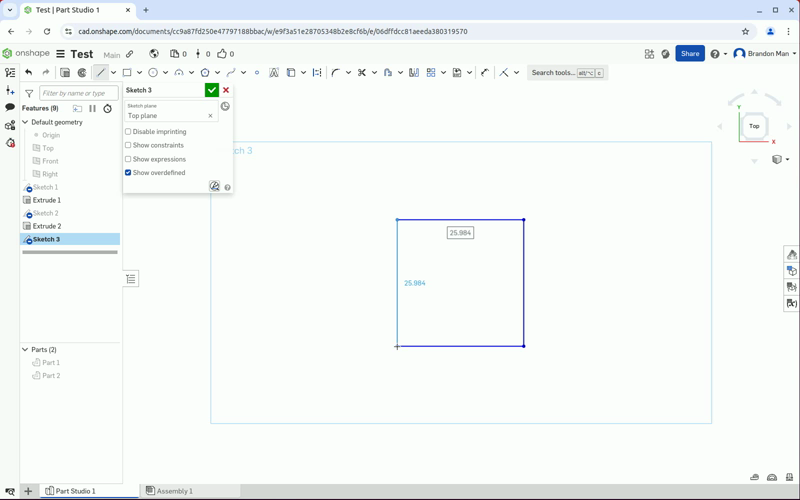
key(esc)
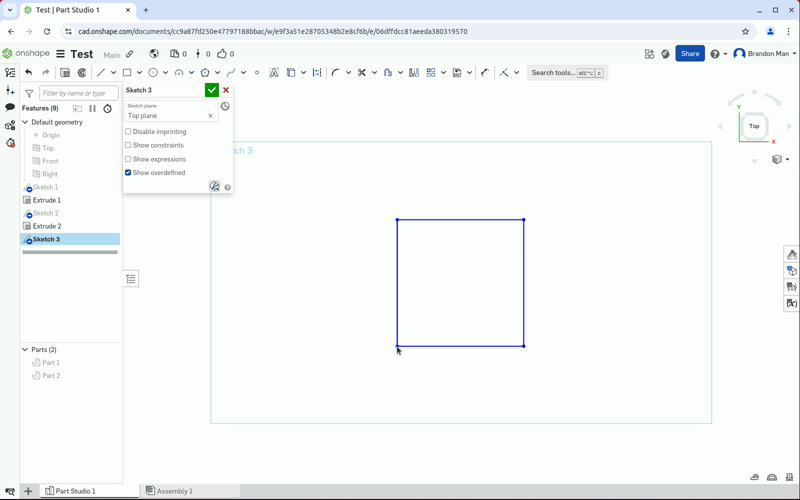
mouse_move(486, 232)
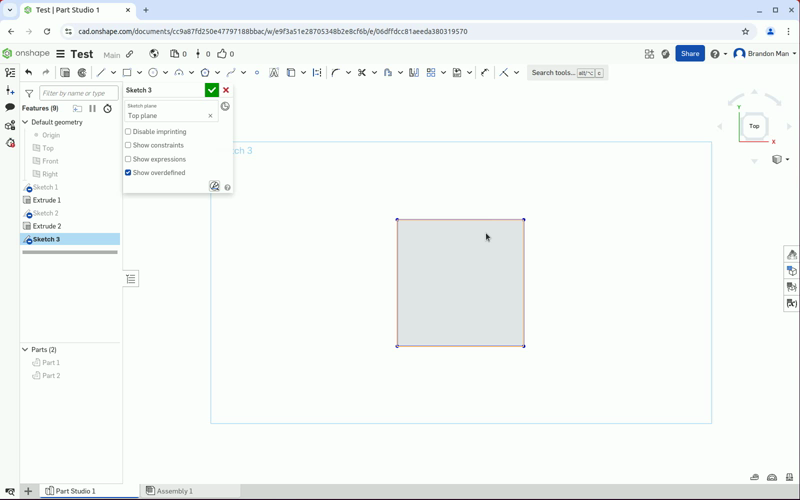
click(486, 232)
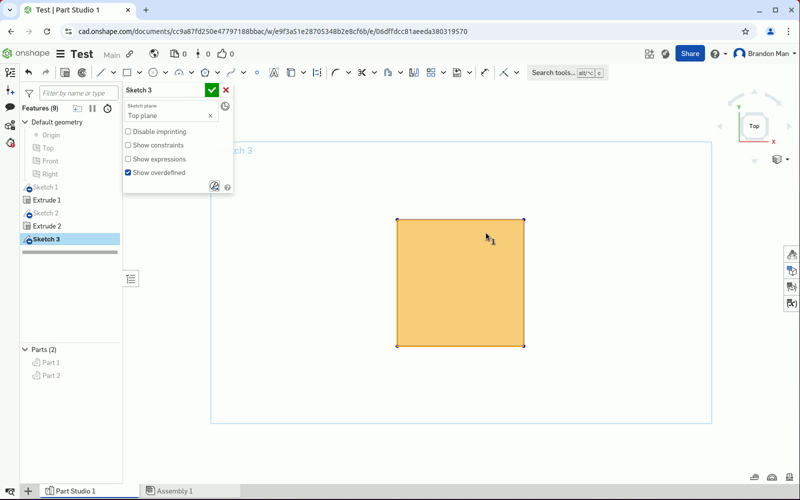
mouse_move(73, 352)
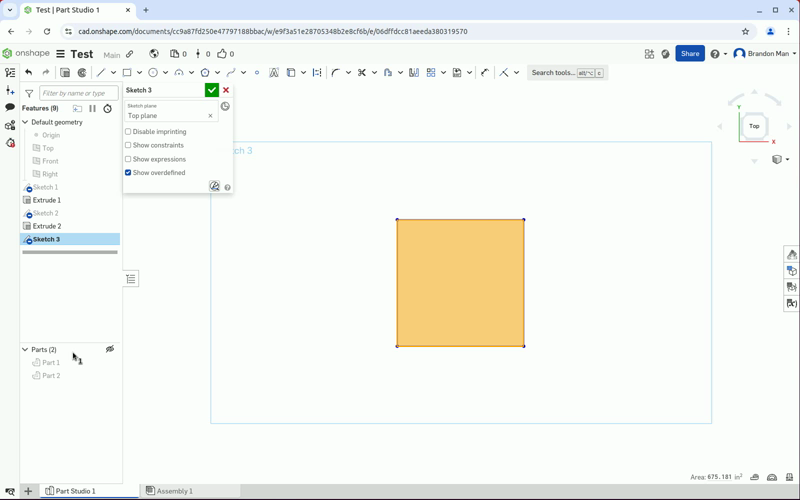
key(shift+y)
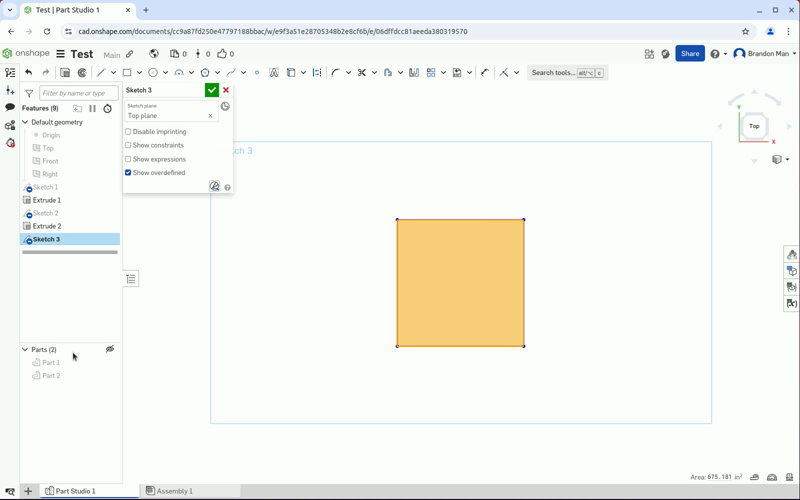
key(shift+e)
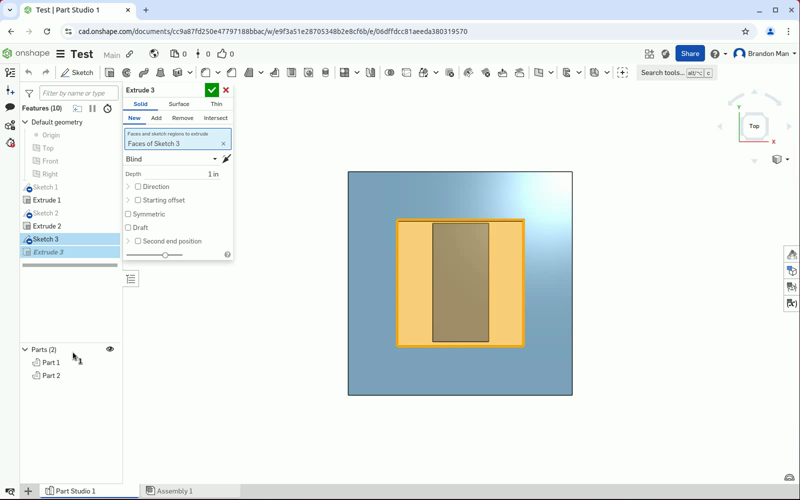
mouse_move(143, 106)
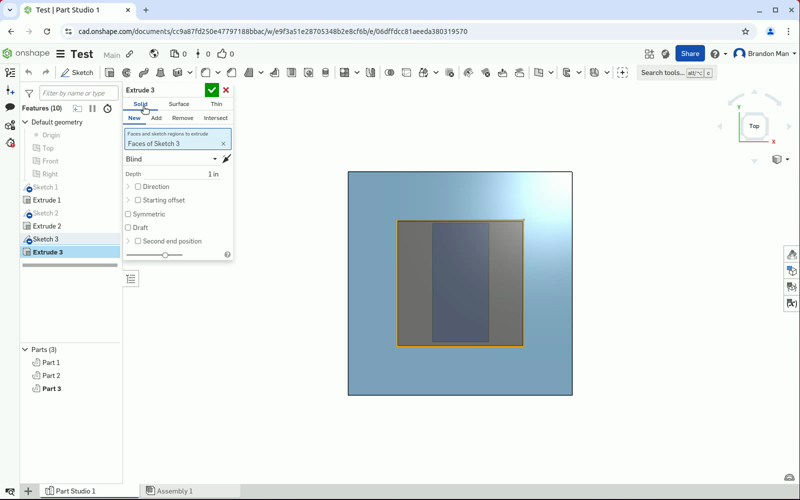
click(143, 106)
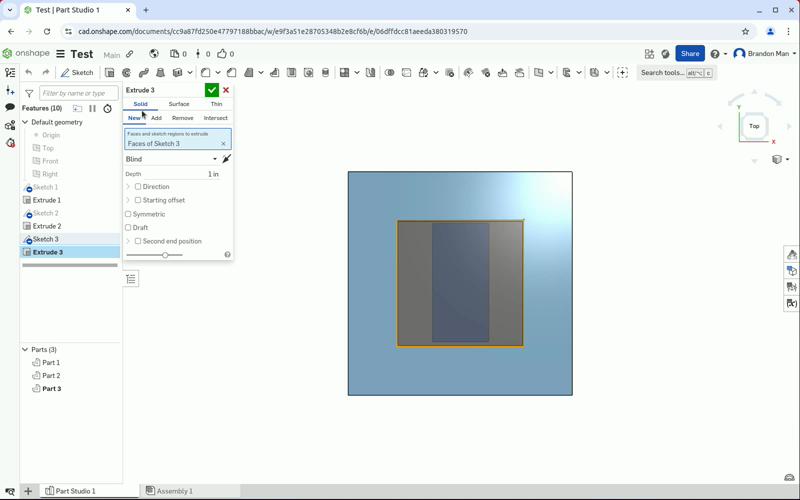
mouse_move(137, 120)
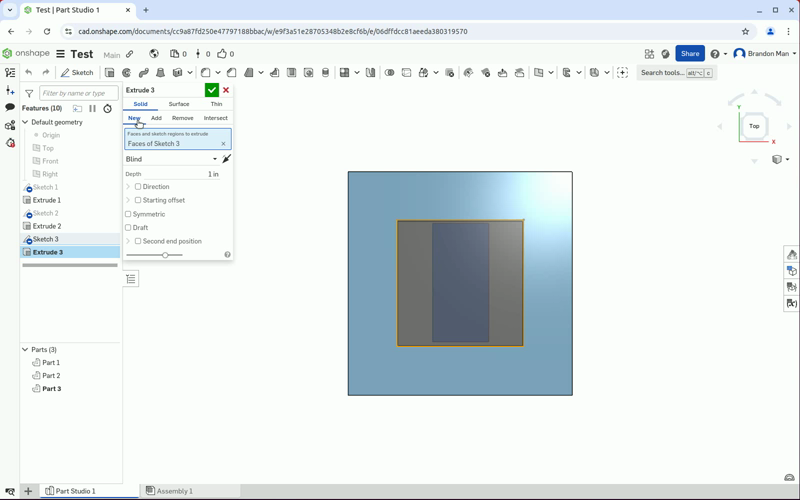
click(137, 120)
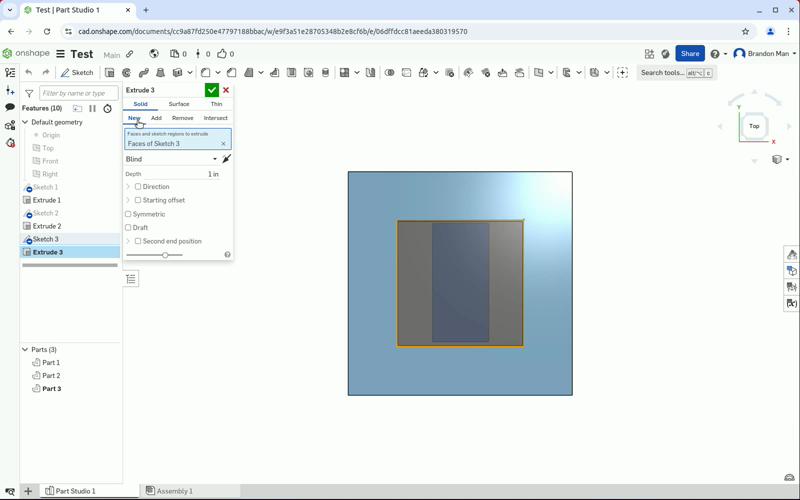
key(tab, 4)
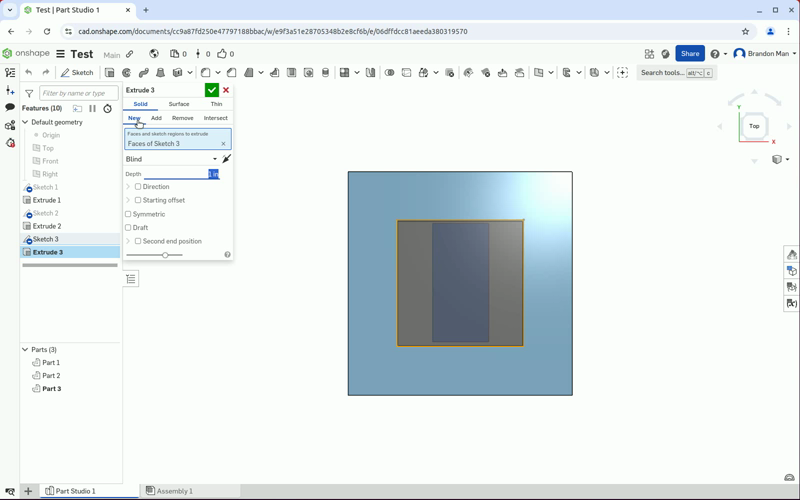
text(-1.204)
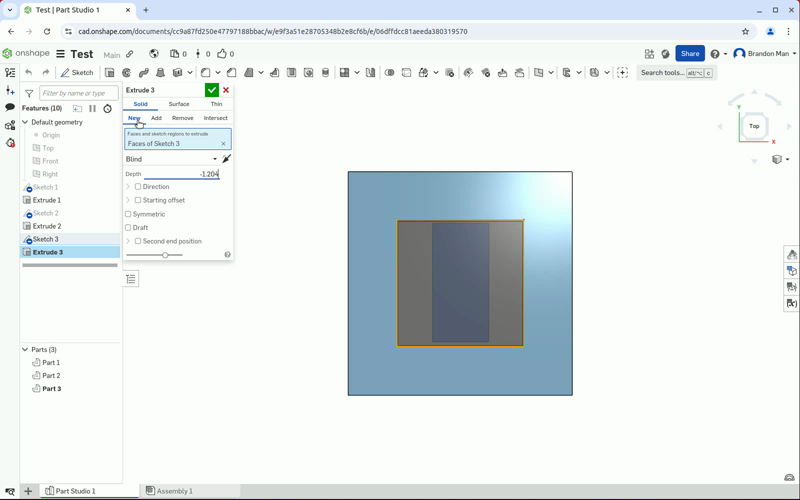
key(enter)
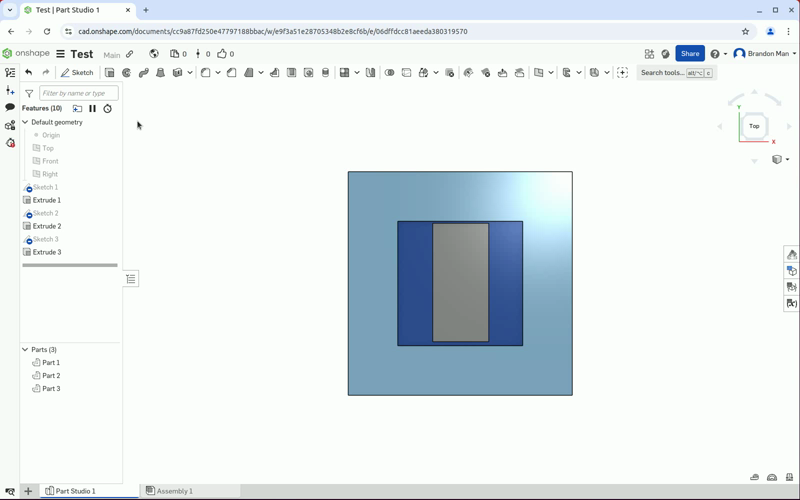
key(shift+h)
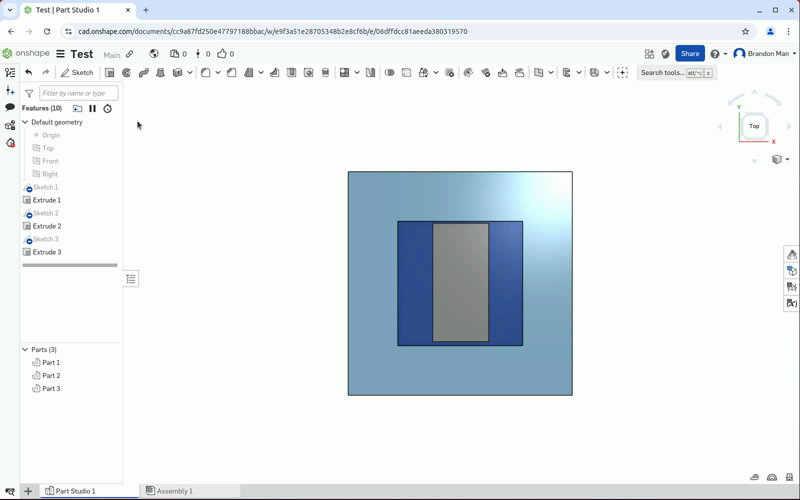
key(shift+h)
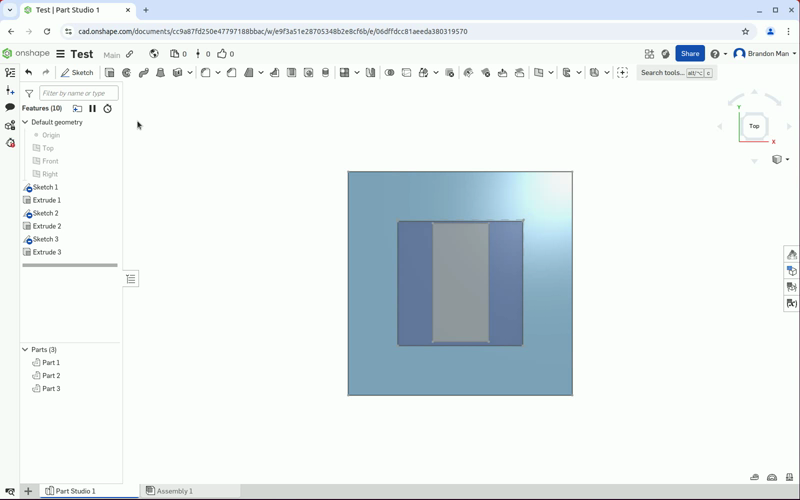
key(shift+7)
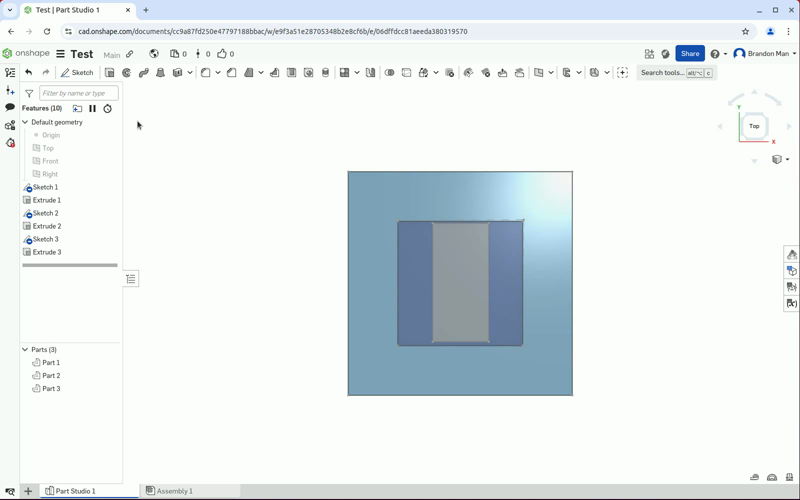
key(up, 3)
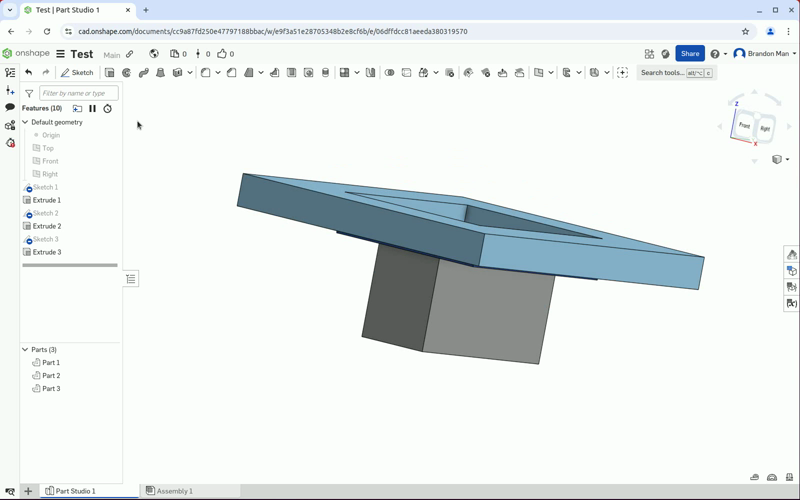
key(left, 3)
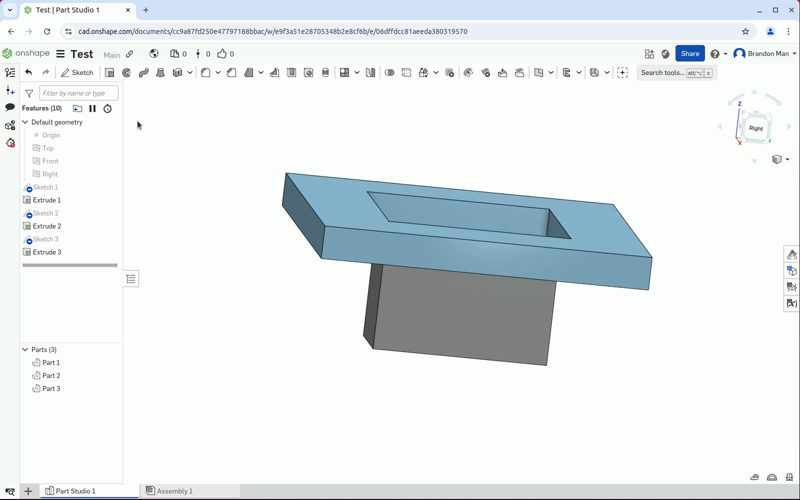
key(right, 3)
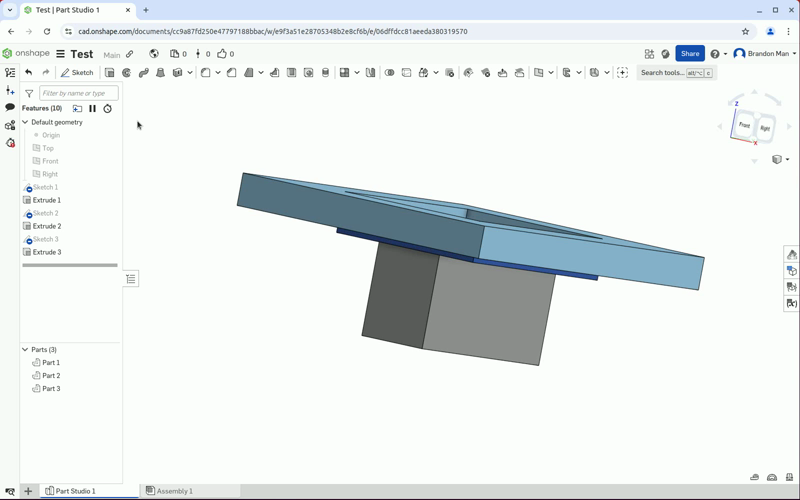
key(down, 3)
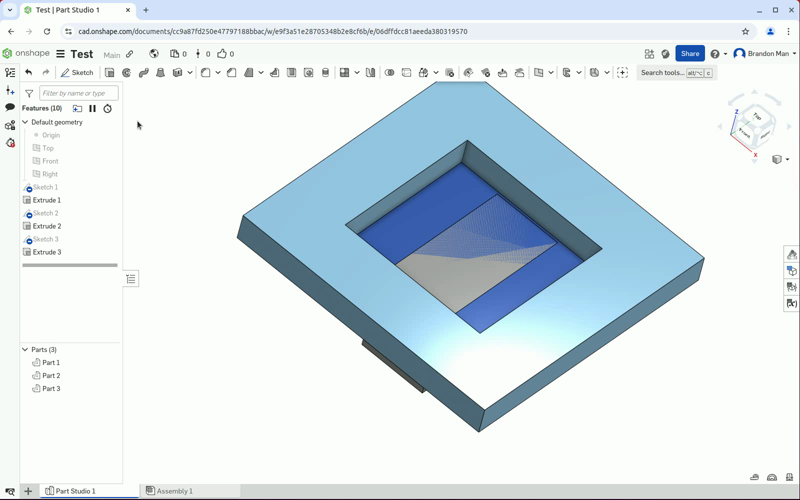
mouse_move(73, 189)
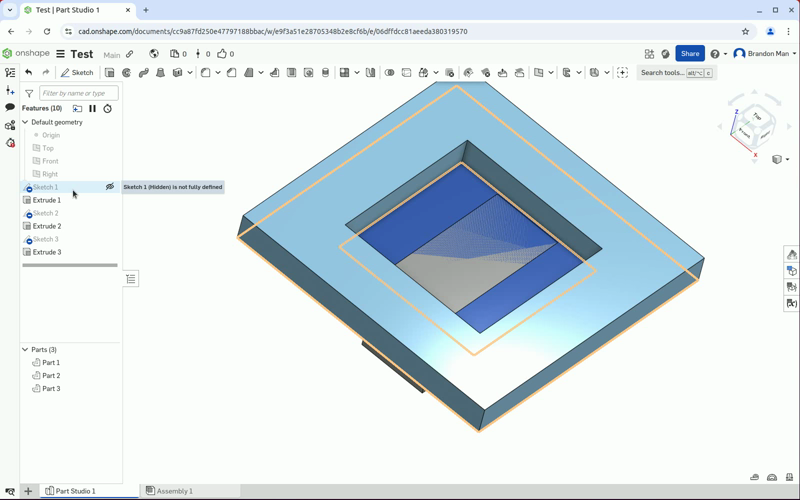
click(73, 189)